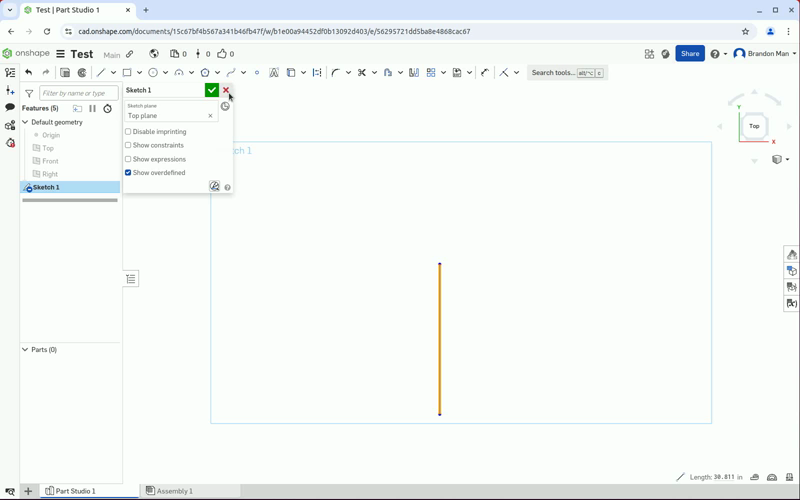
key(shift+h)
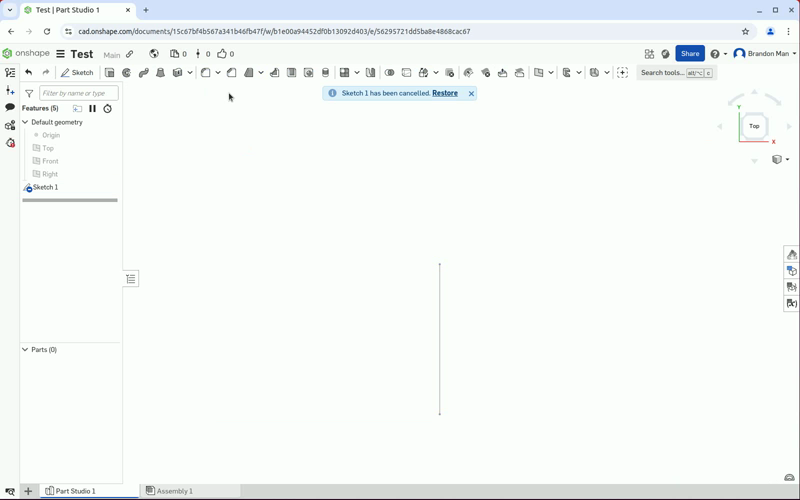
key(shift+s)
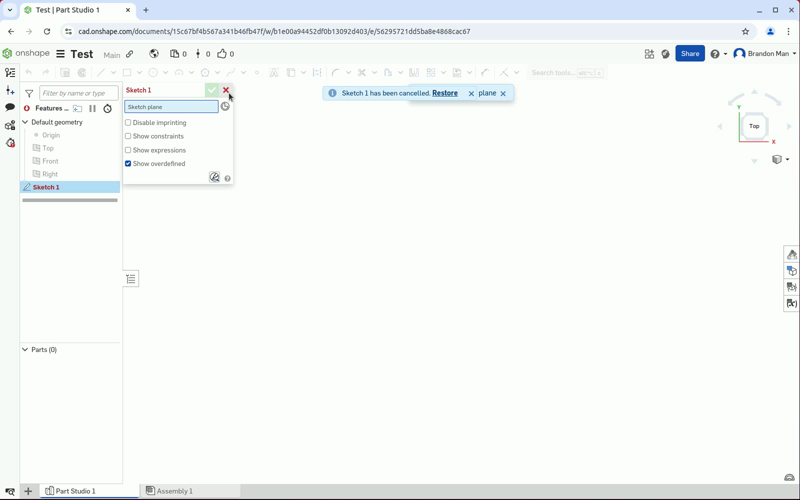
mouse_move(73, 150)
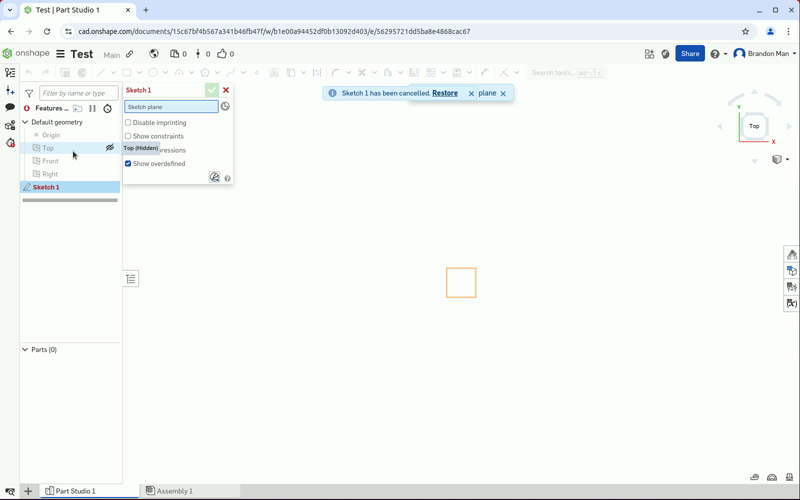
click(73, 150)
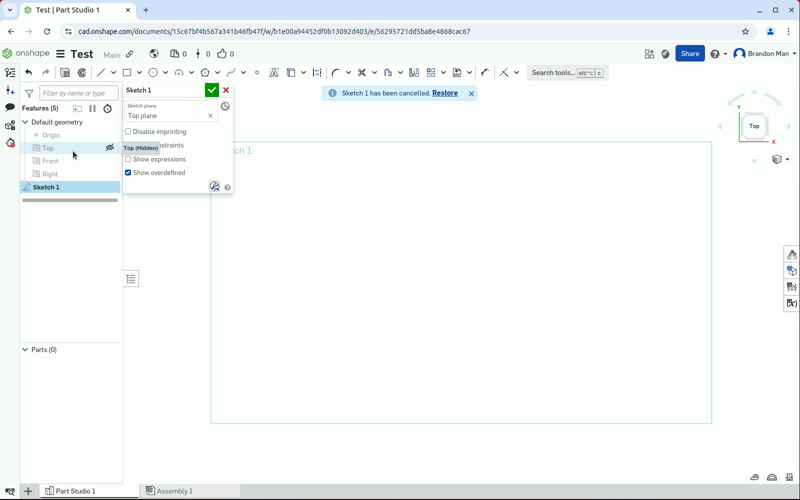
mouse_move(73, 352)
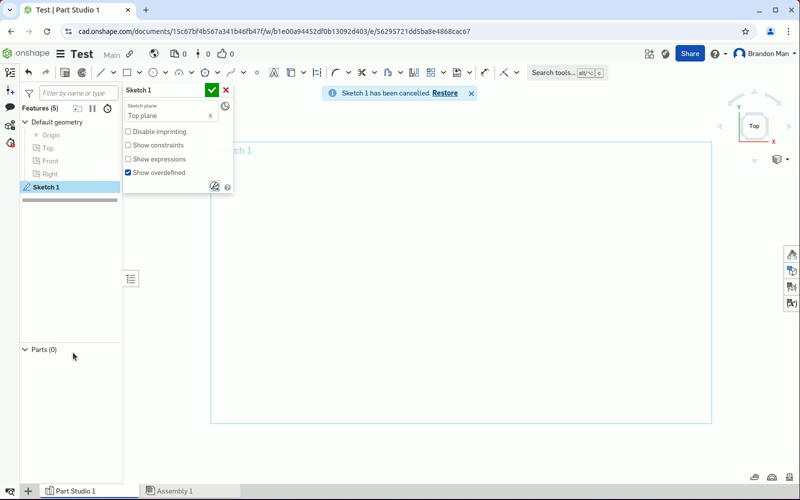
key(y)
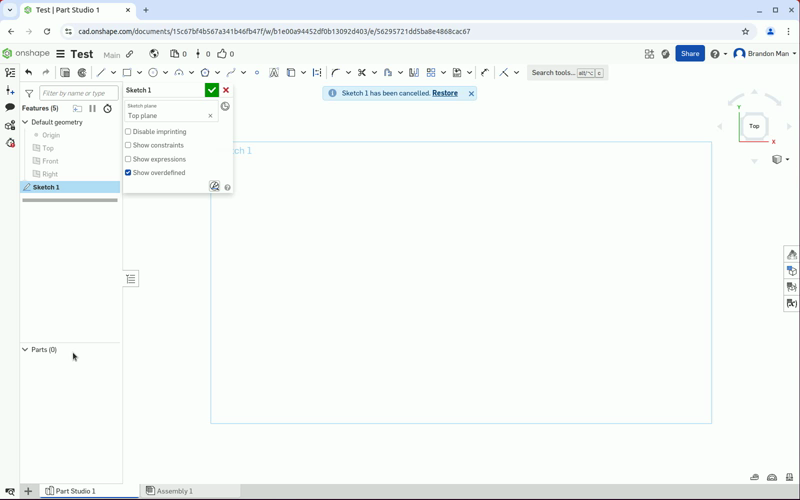
key(l)
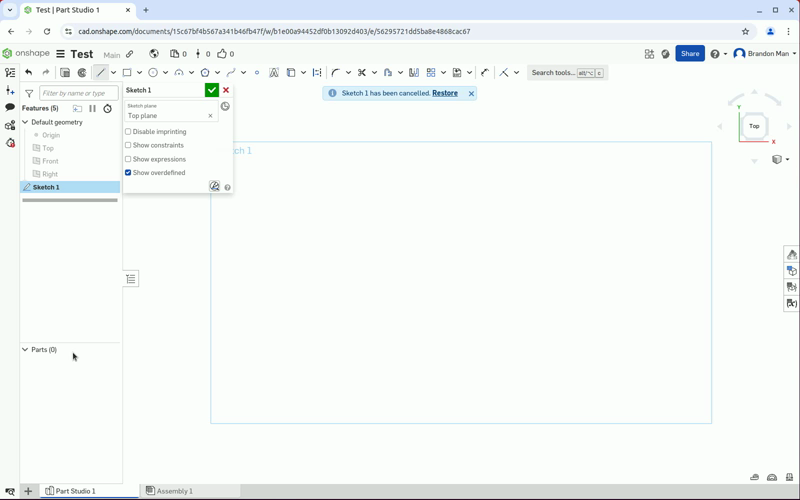
key_down(shift)
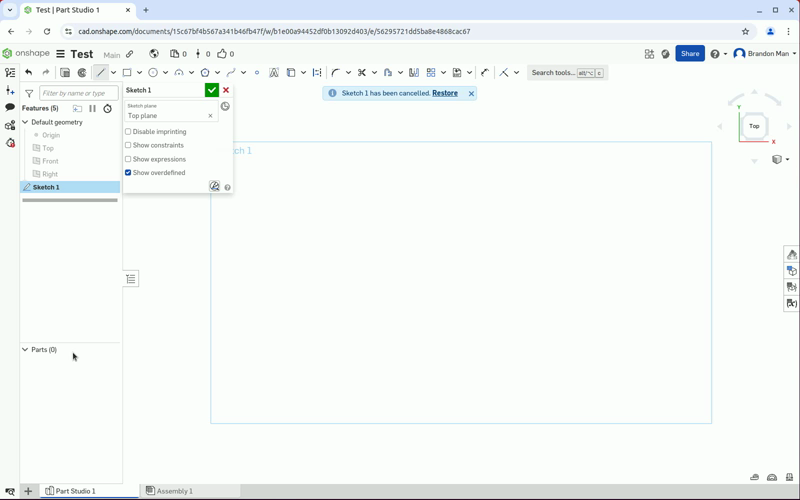
mouse_move(361, 335)
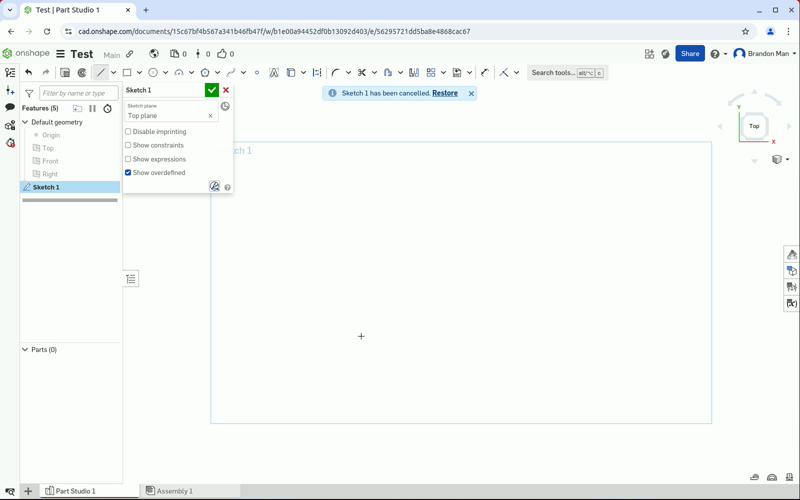
click(361, 335)
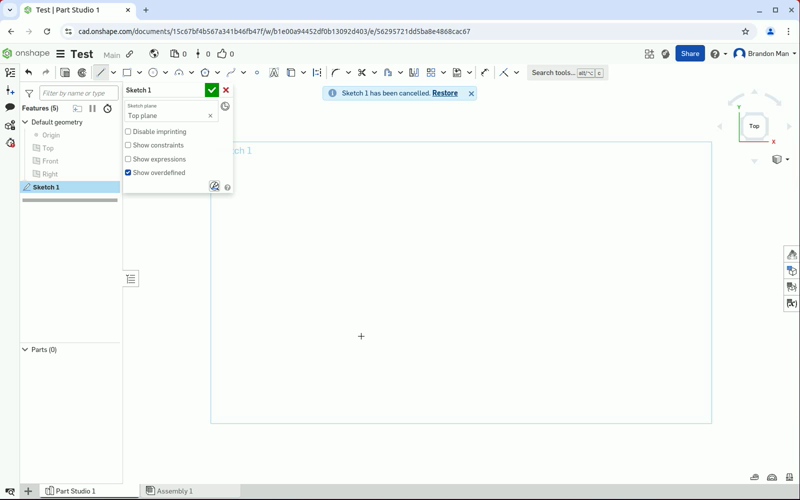
key_up(shift)
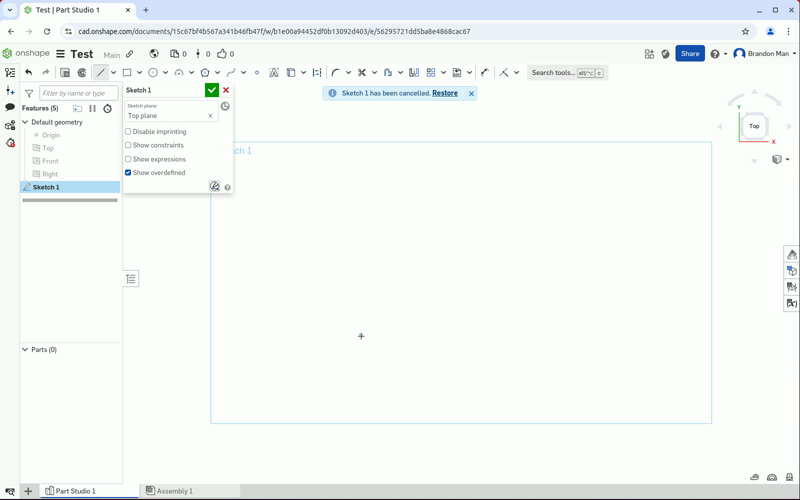
key_down(shift)
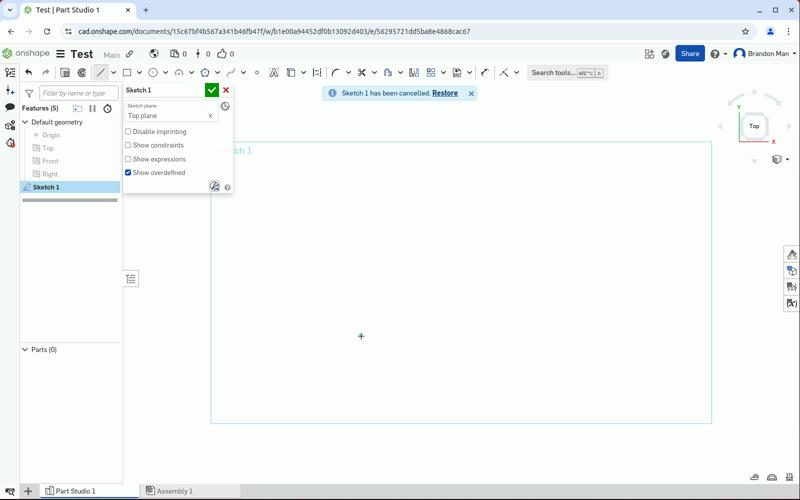
mouse_move(560, 335)
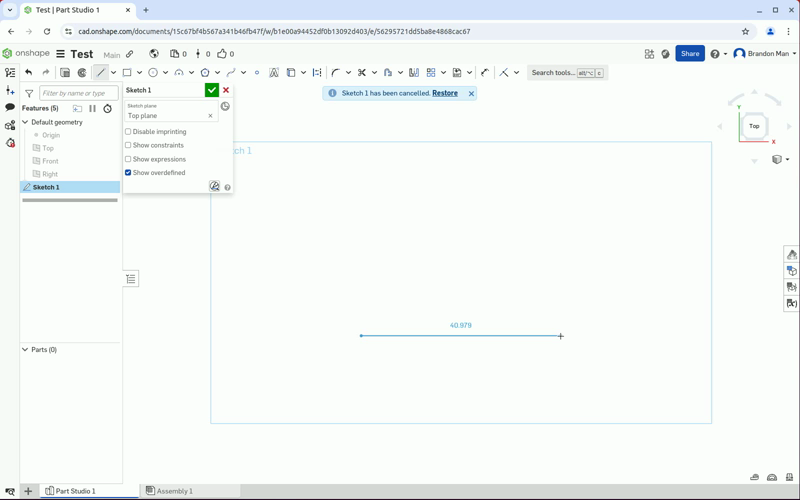
click(560, 335)
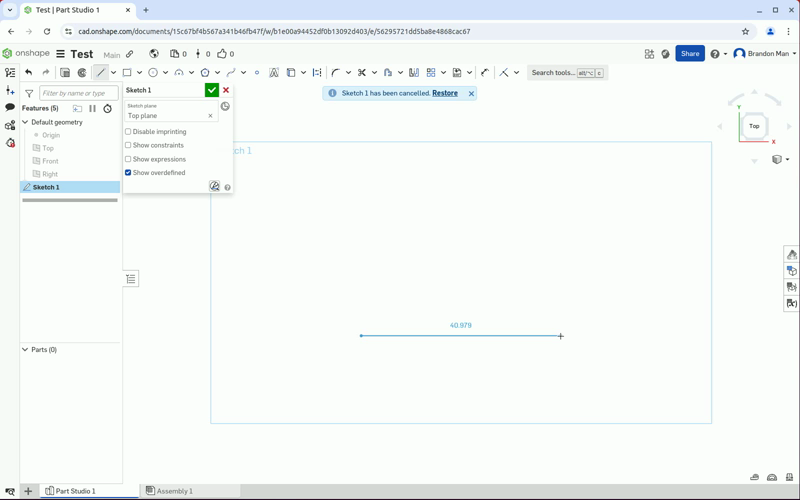
key_up(shift)
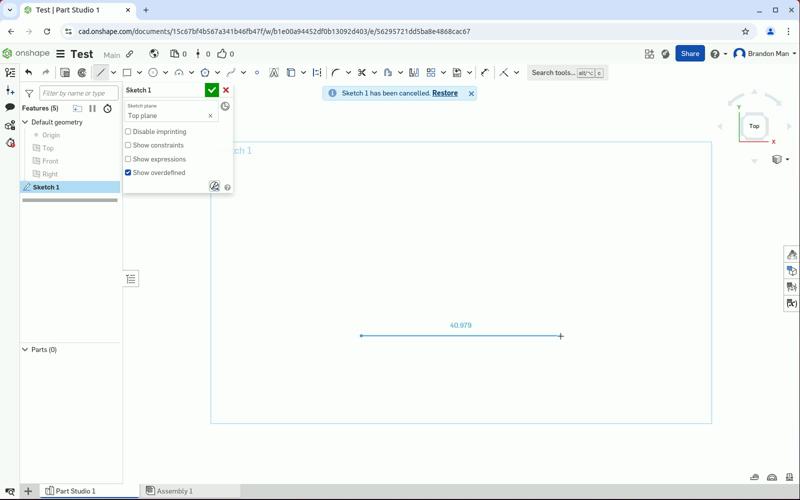
key_down(shift)
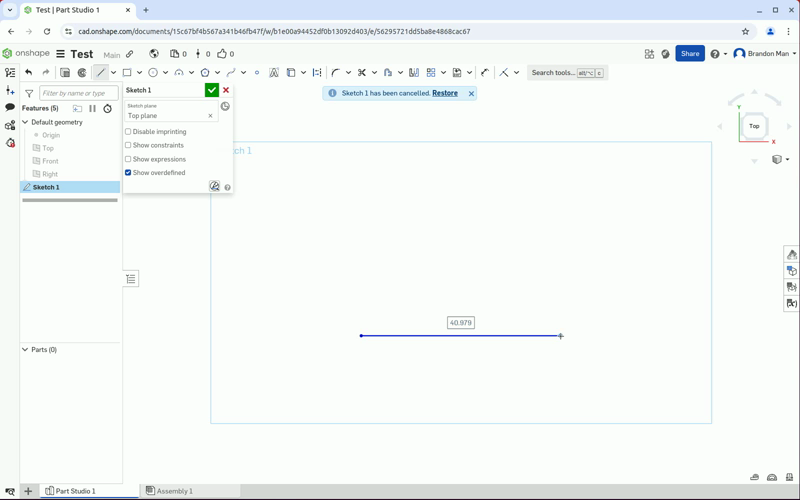
mouse_move(560, 230)
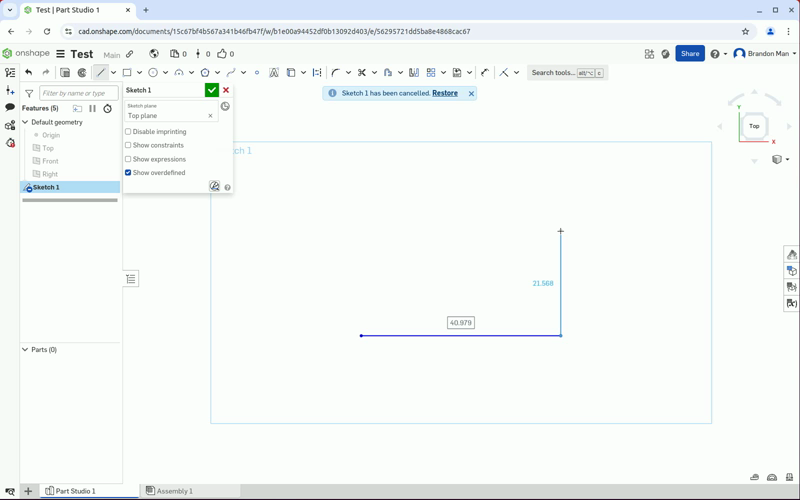
click(560, 230)
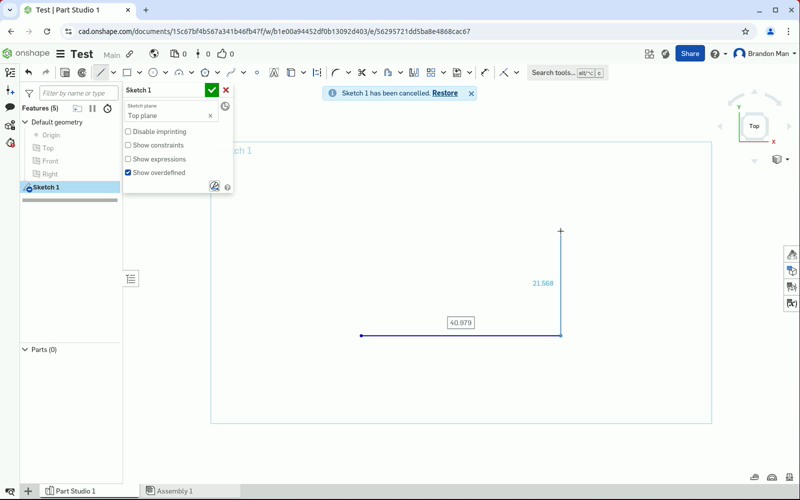
key_up(shift)
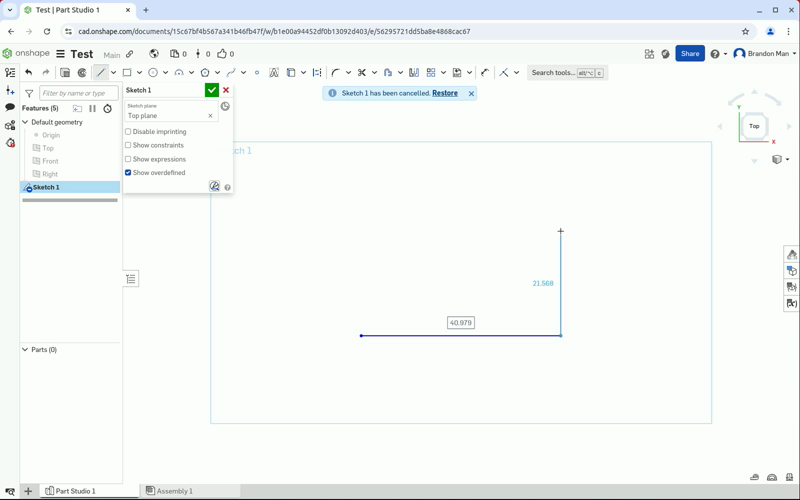
key_down(shift)
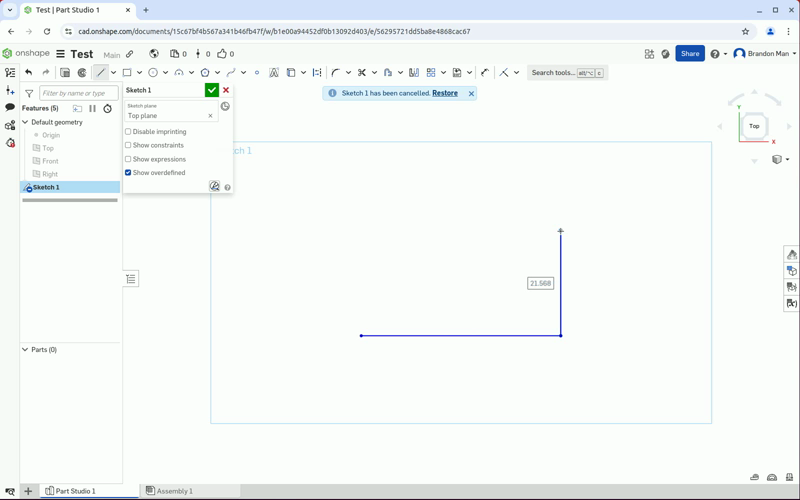
mouse_move(361, 230)
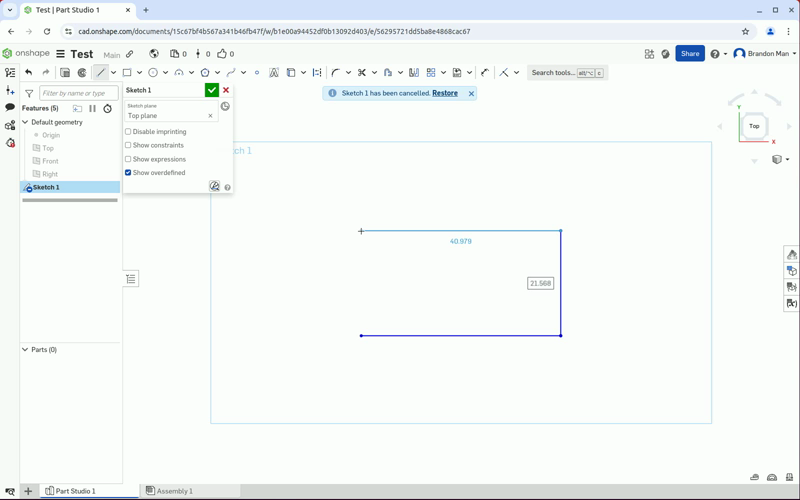
click(361, 230)
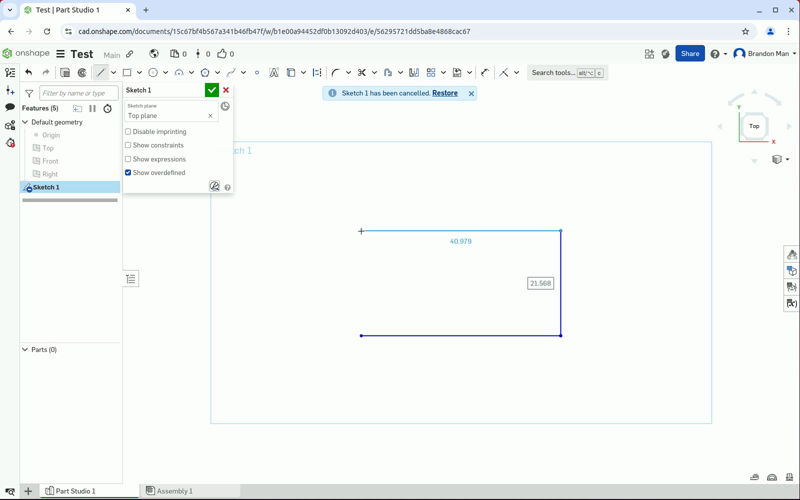
key_up(shift)
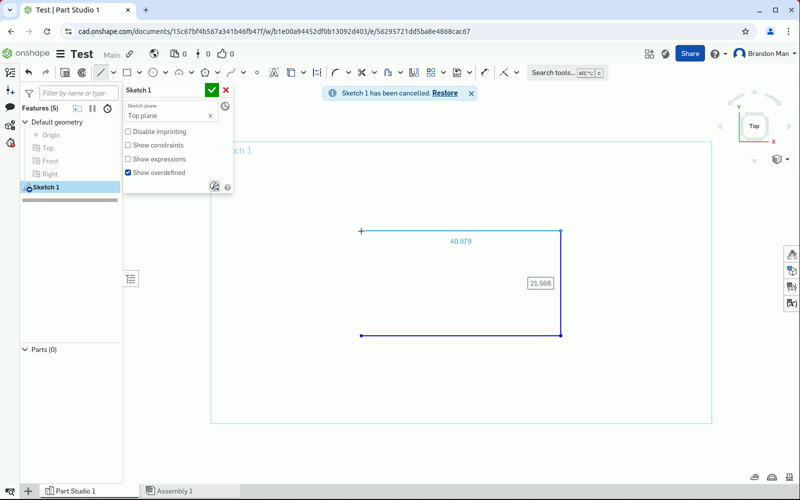
key_down(shift)
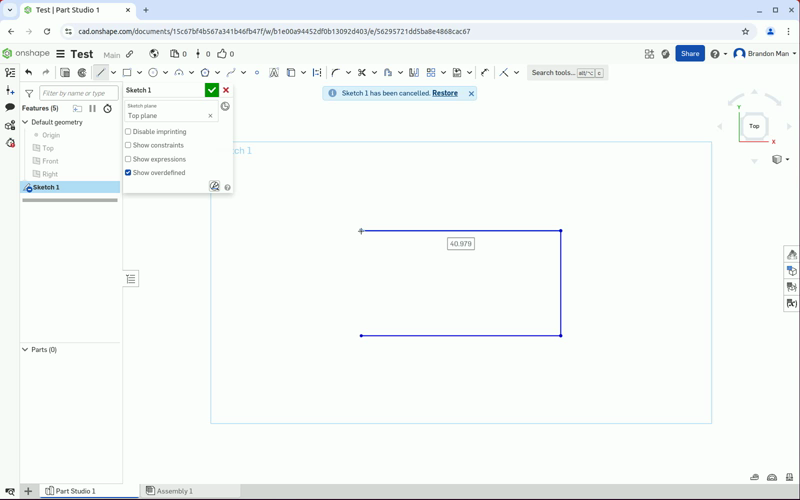
mouse_move(361, 335)
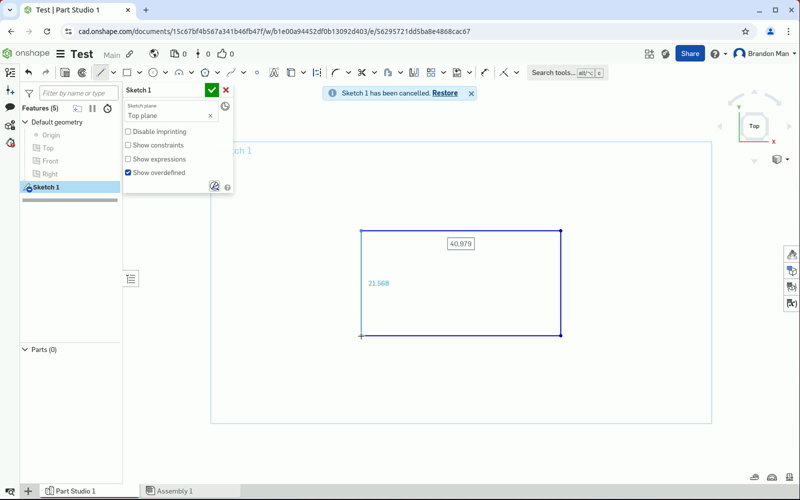
key_up(shift)
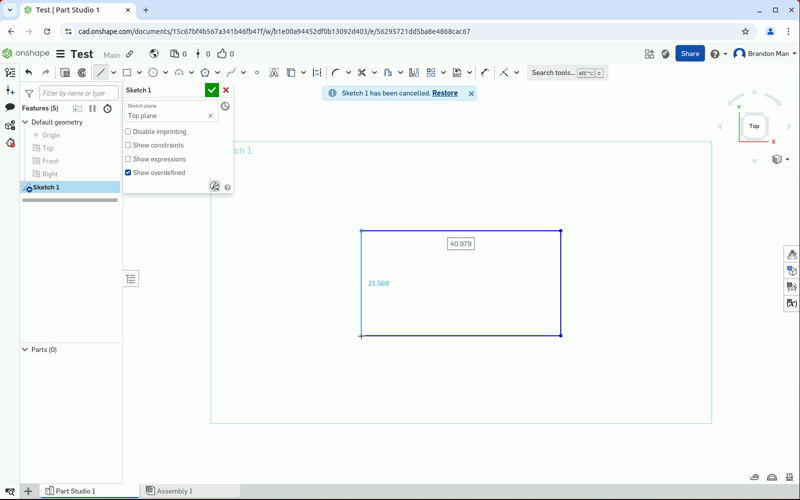
click(361, 335)
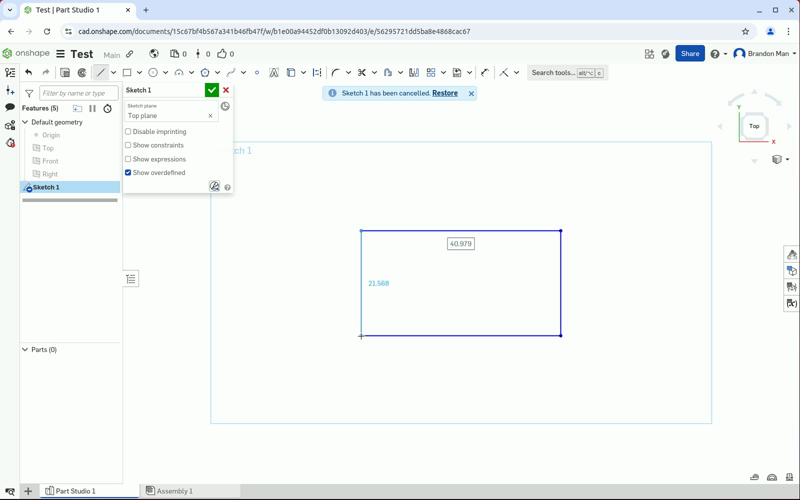
key(esc)
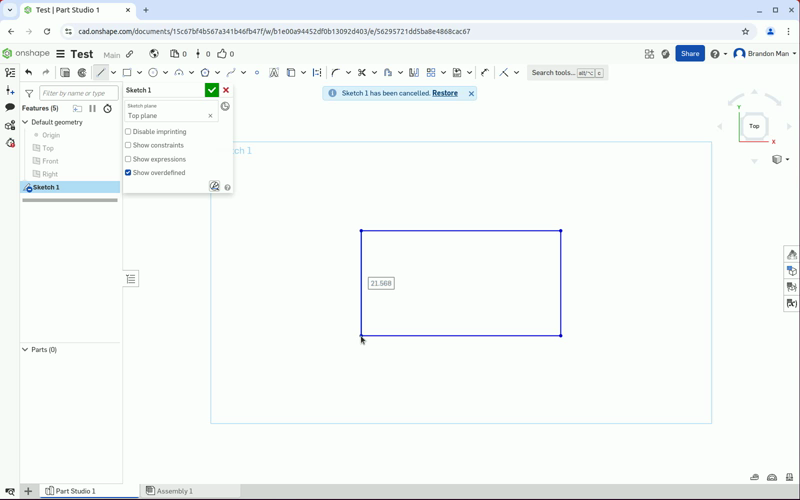
mouse_move(472, 268)
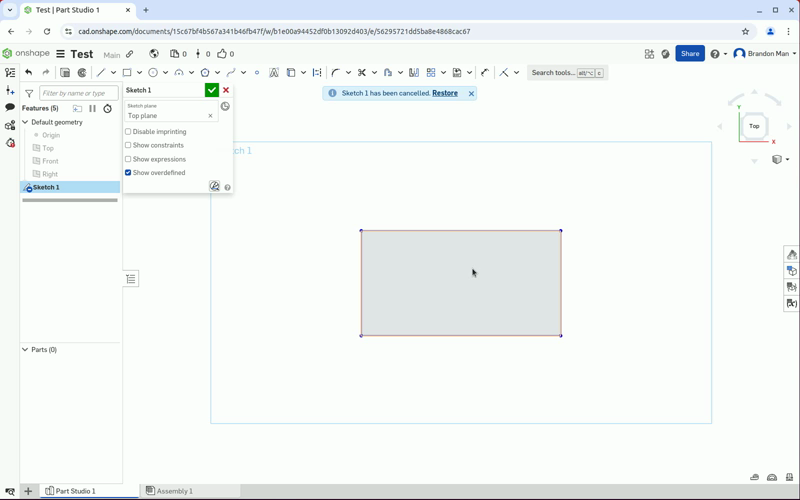
click(472, 268)
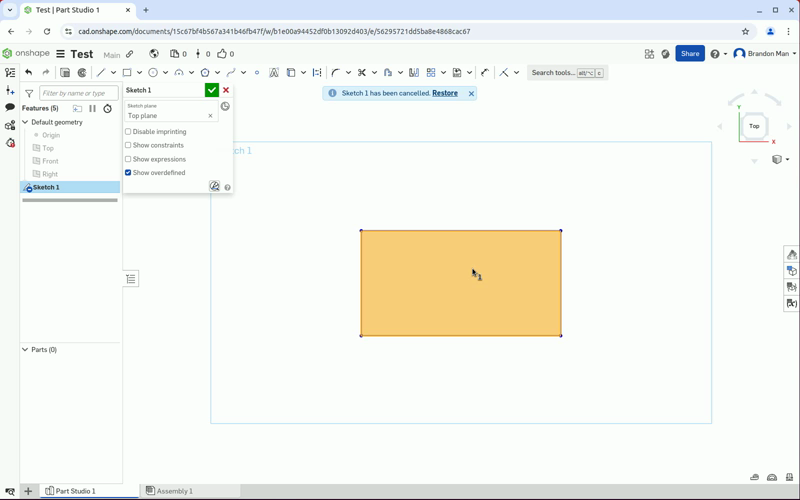
mouse_move(73, 352)
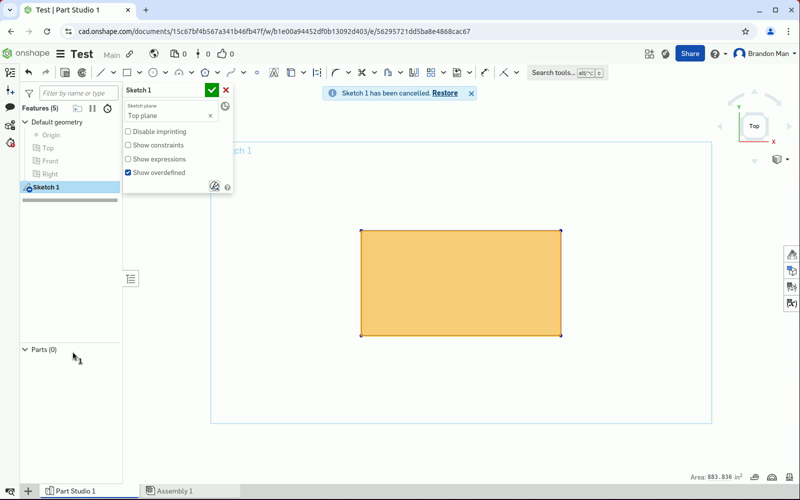
key(shift+y)
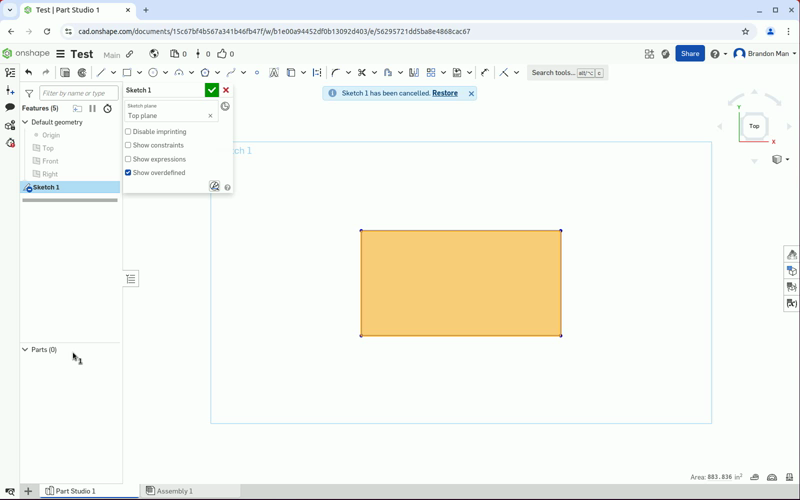
key(shift+e)
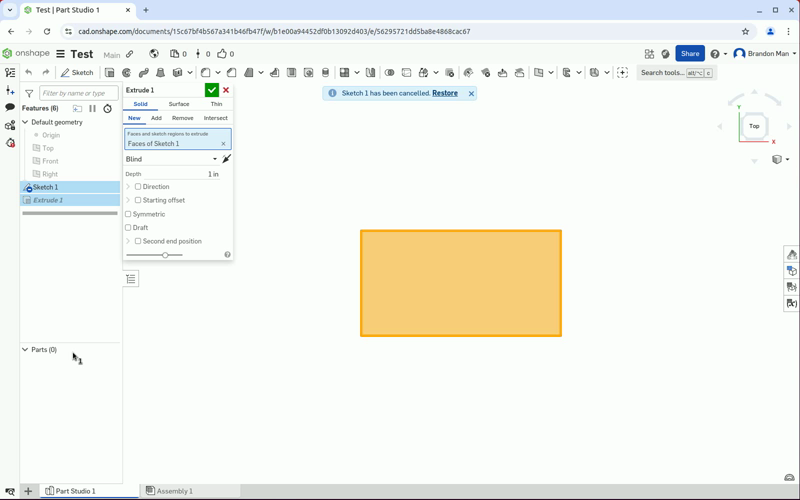
mouse_move(143, 106)
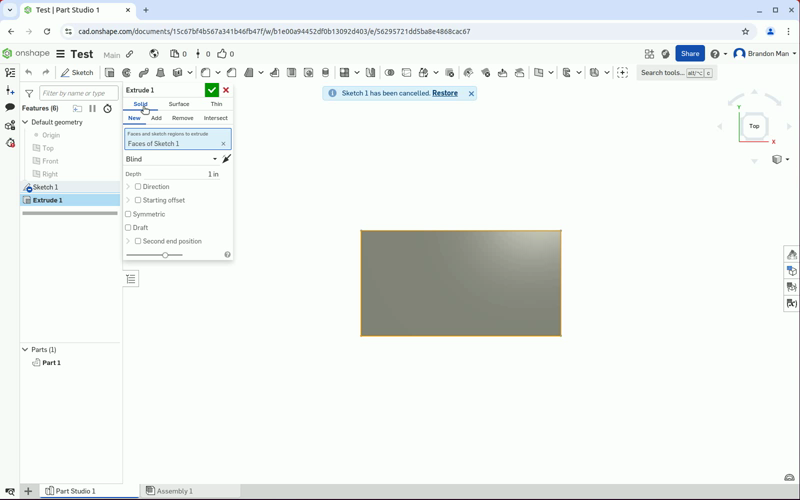
click(143, 106)
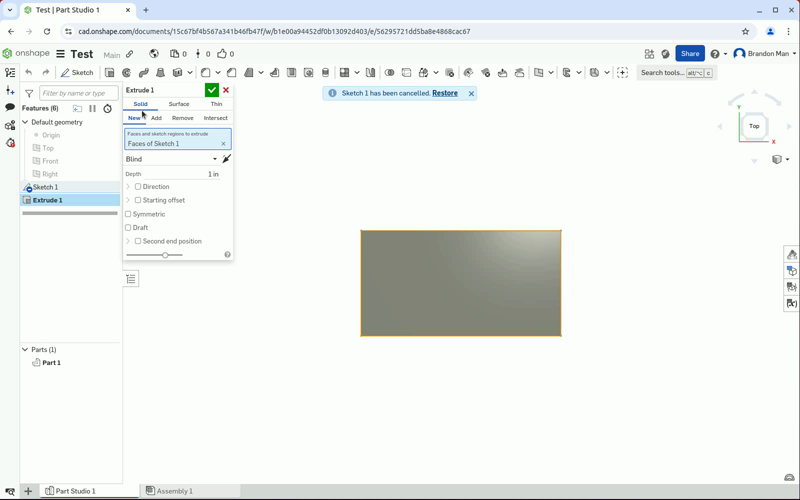
mouse_move(137, 120)
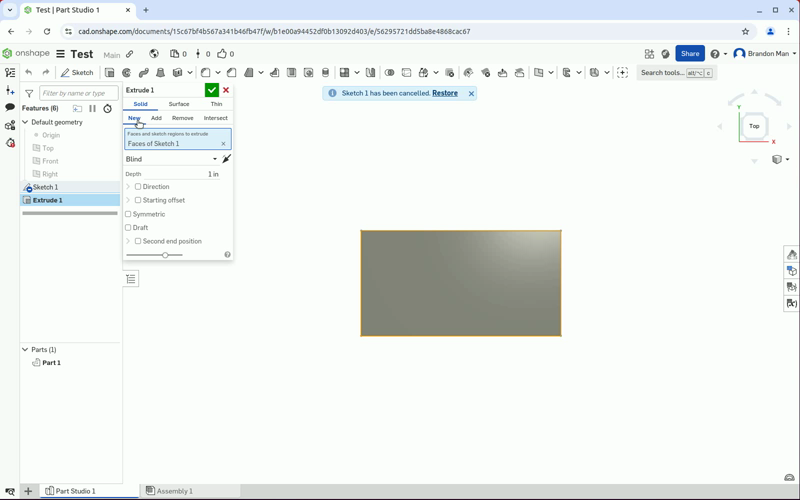
click(137, 120)
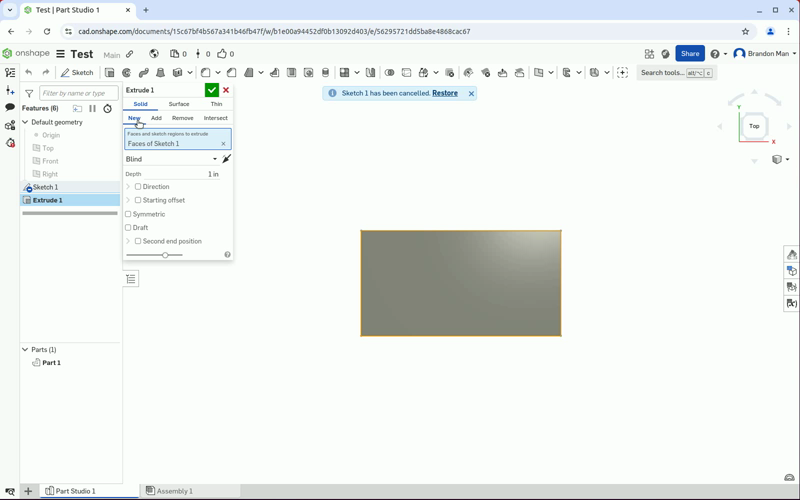
key(tab, 4)
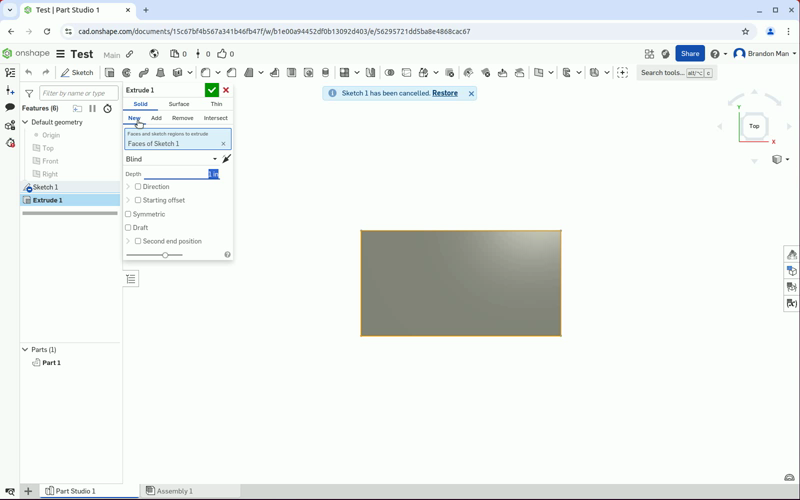
text(21.183)
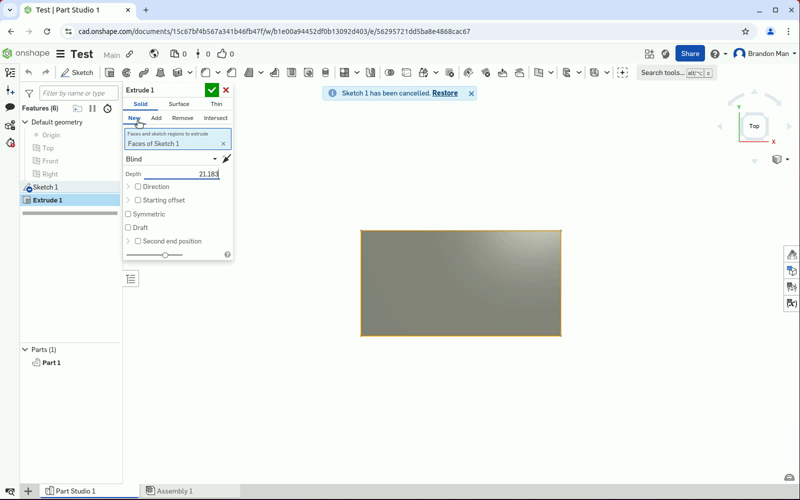
key(enter)
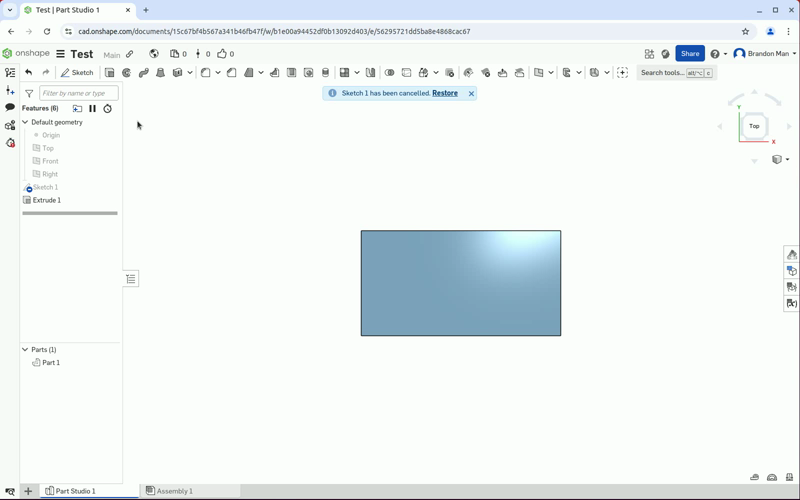
key(shift+h)
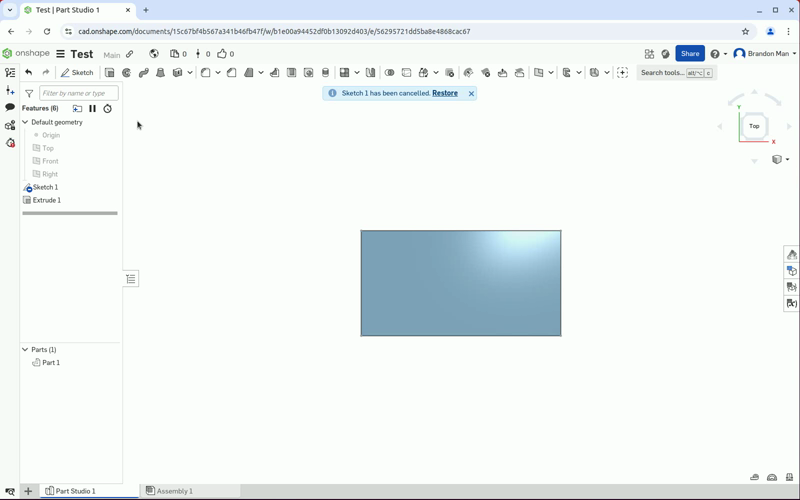
key(shift+h)
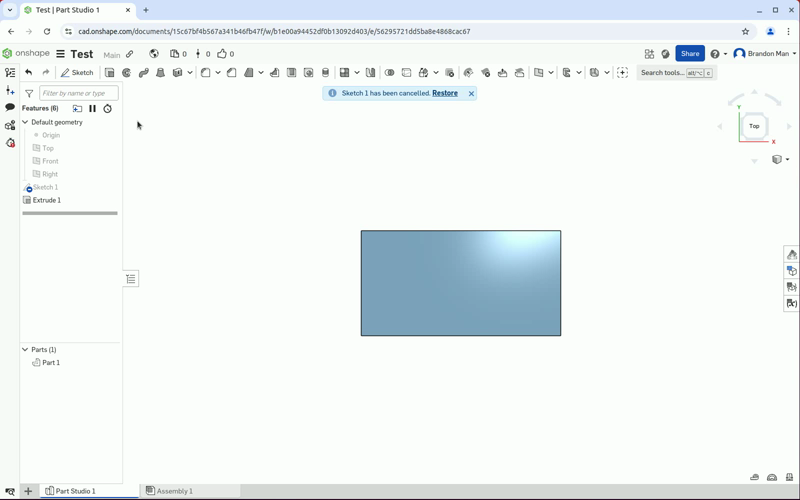
mouse_move(73, 189)
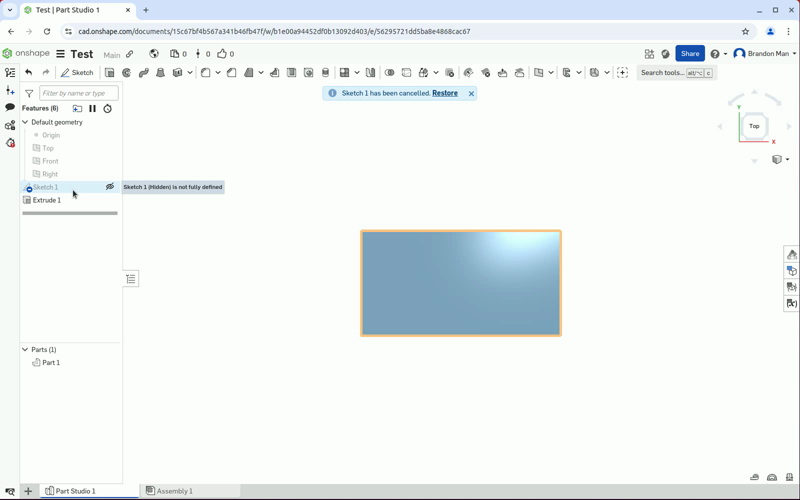
click(73, 189)
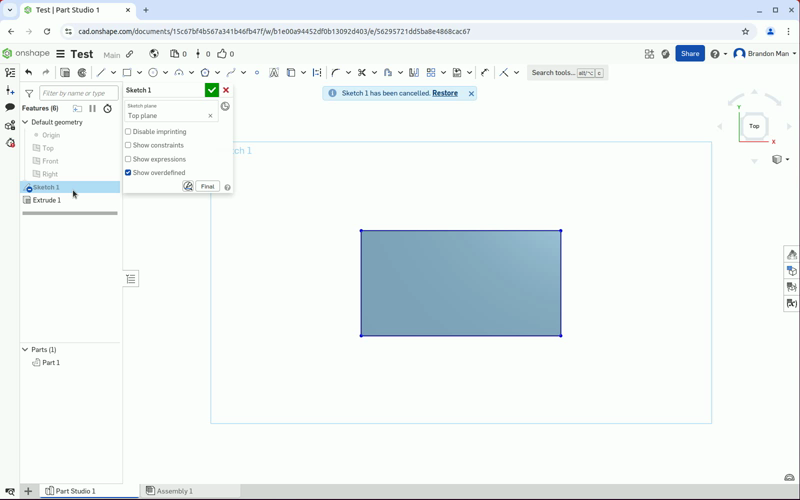
mouse_move(229, 92)
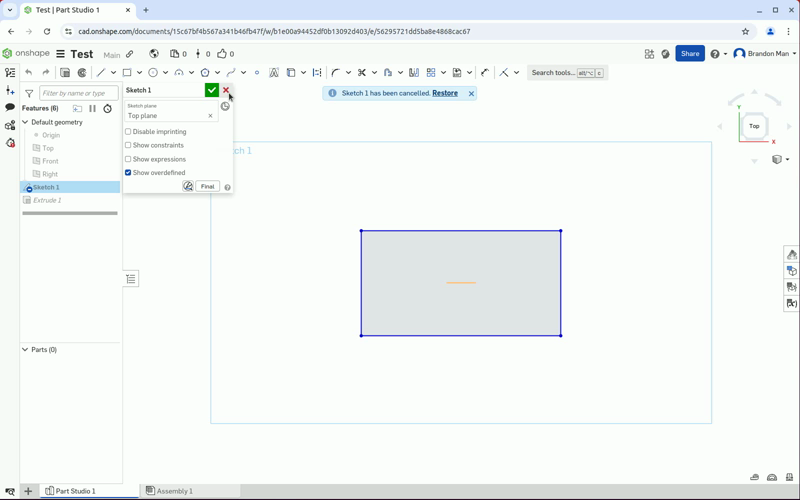
click(229, 92)
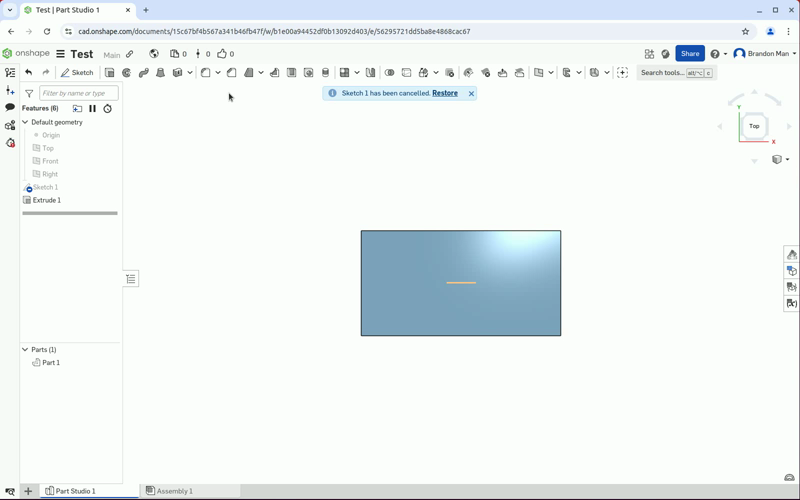
mouse_move(541, 75)
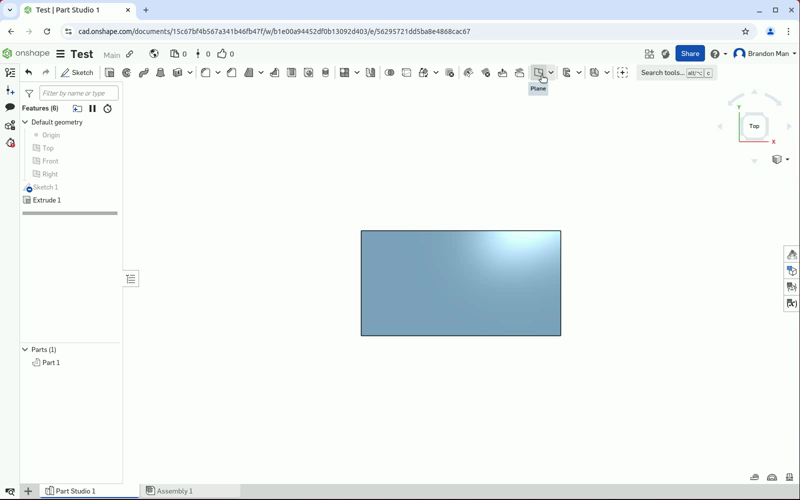
click(541, 75)
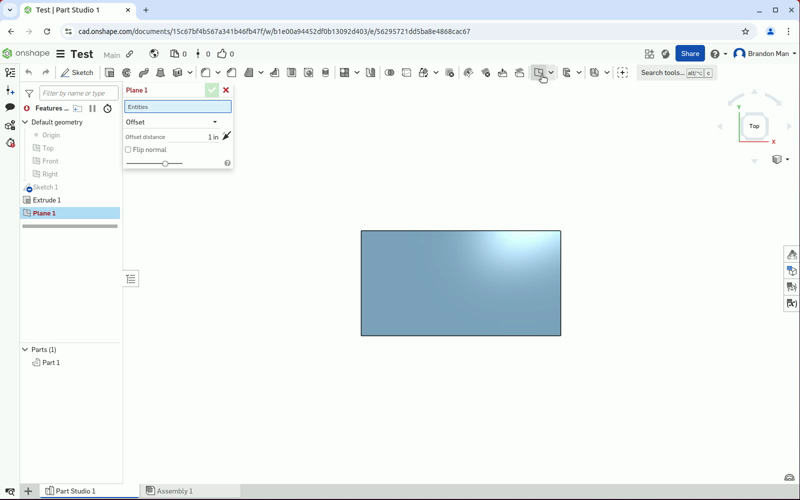
mouse_move(73, 150)
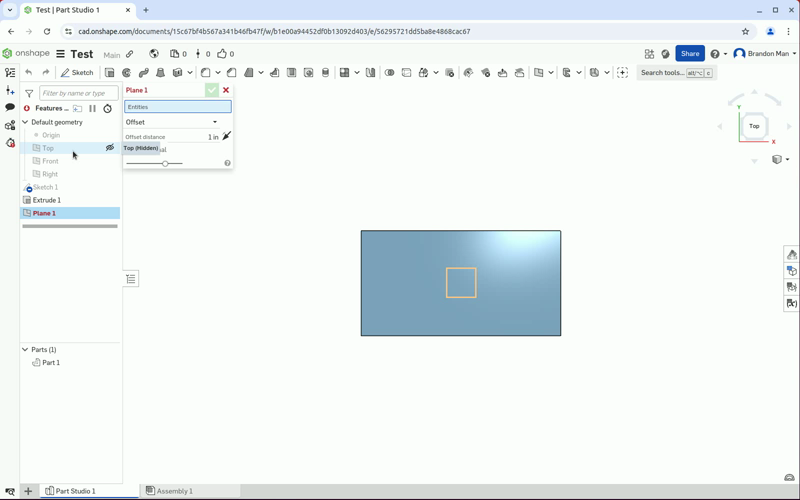
click(73, 150)
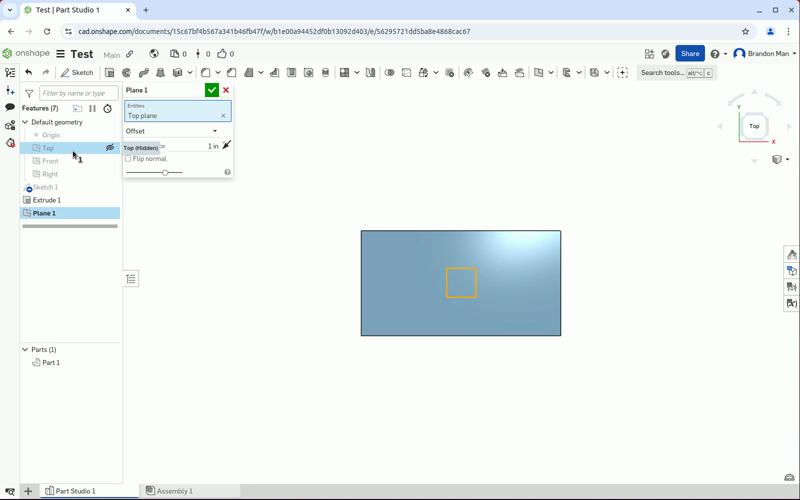
key(tab, 2)
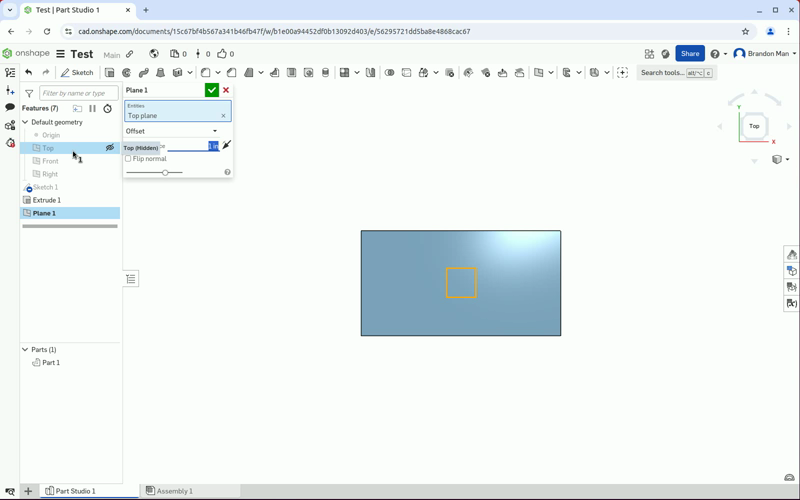
text(21.198)
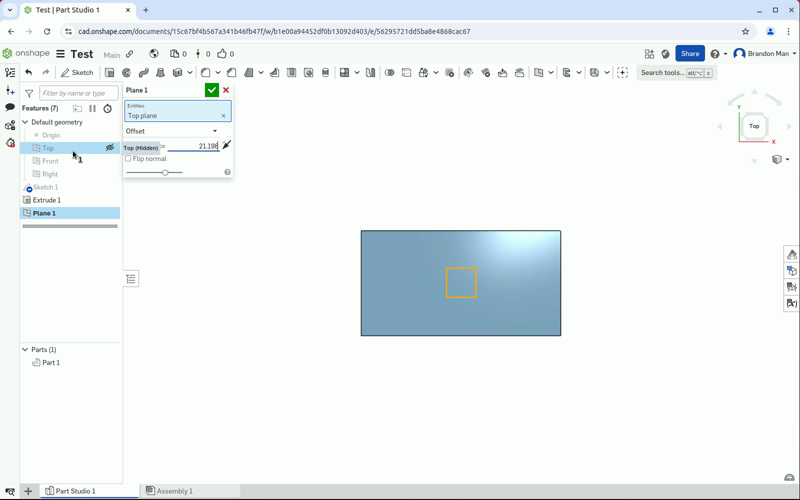
key(enter, 2)
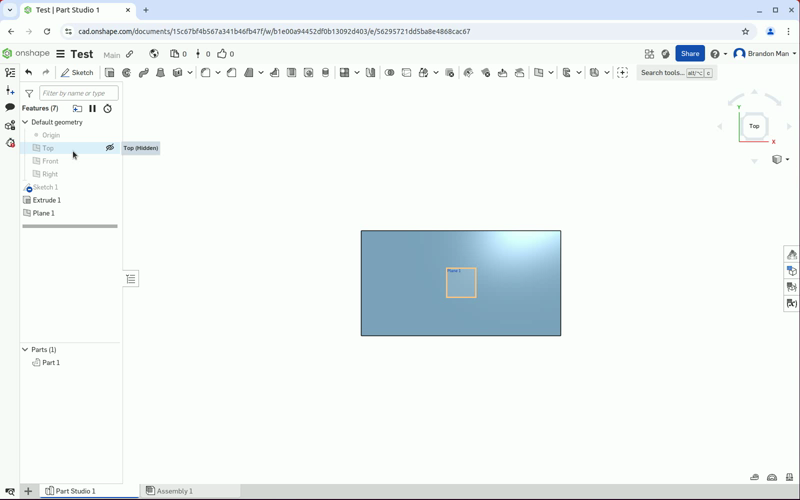
key(shift+s)
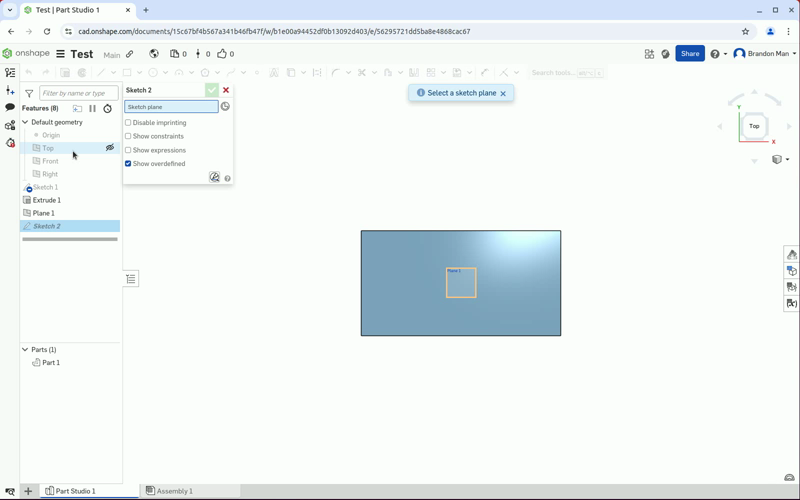
mouse_move(73, 215)
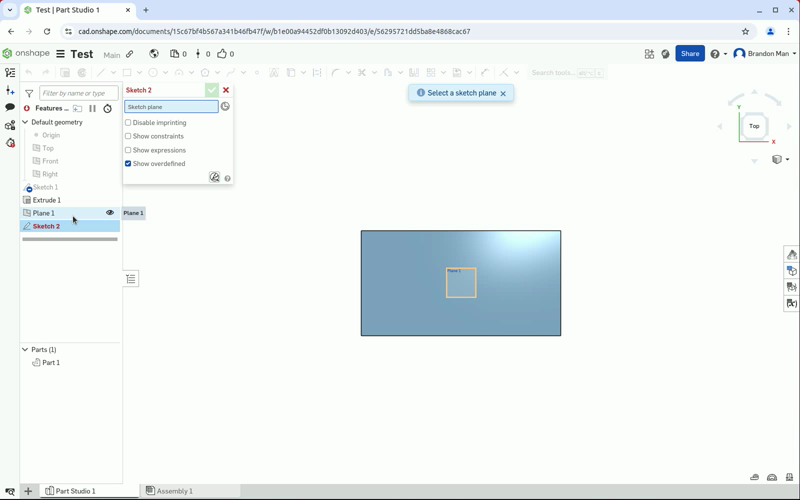
click(73, 215)
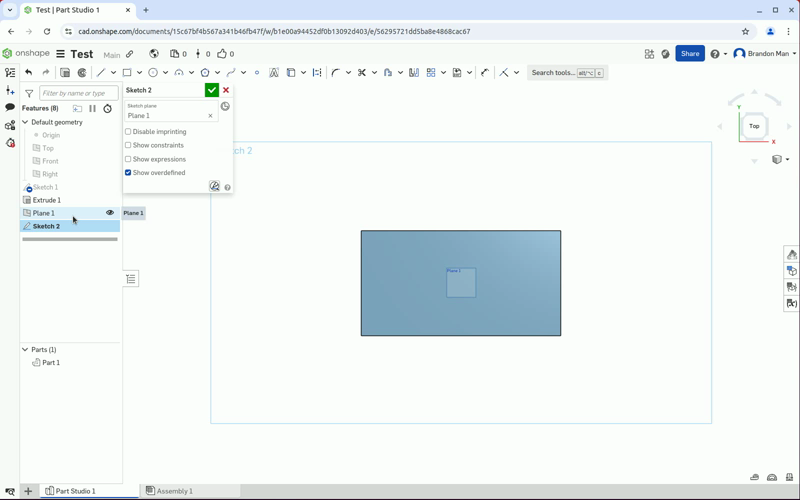
mouse_move(73, 352)
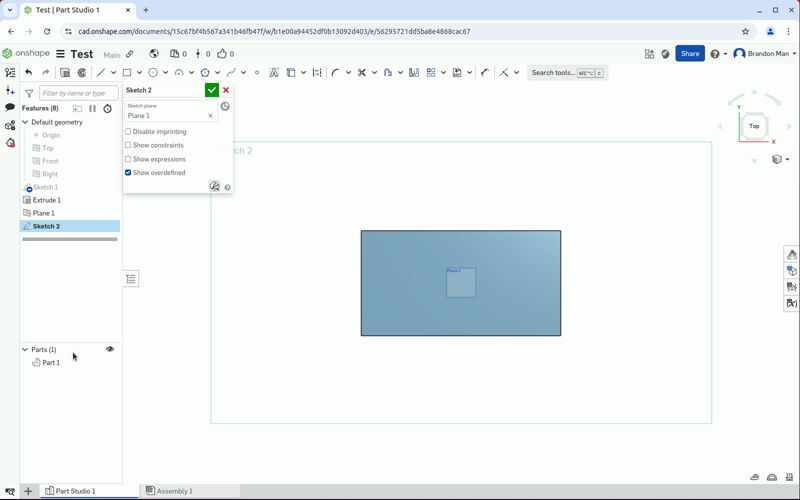
key(y)
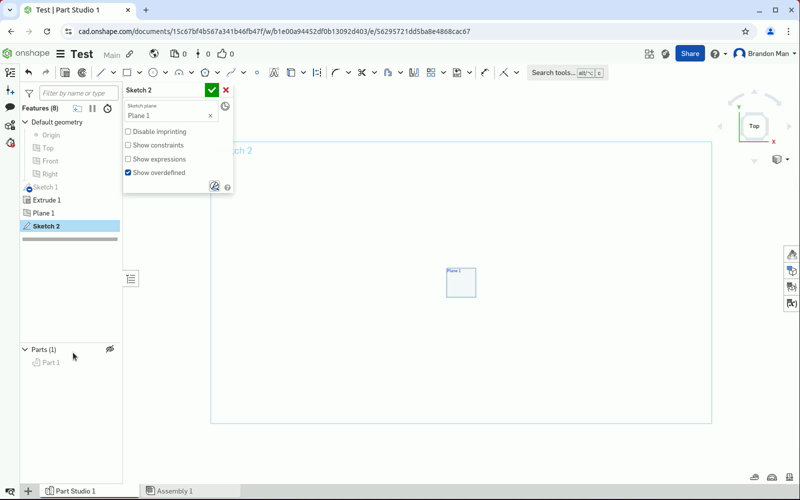
key(l)
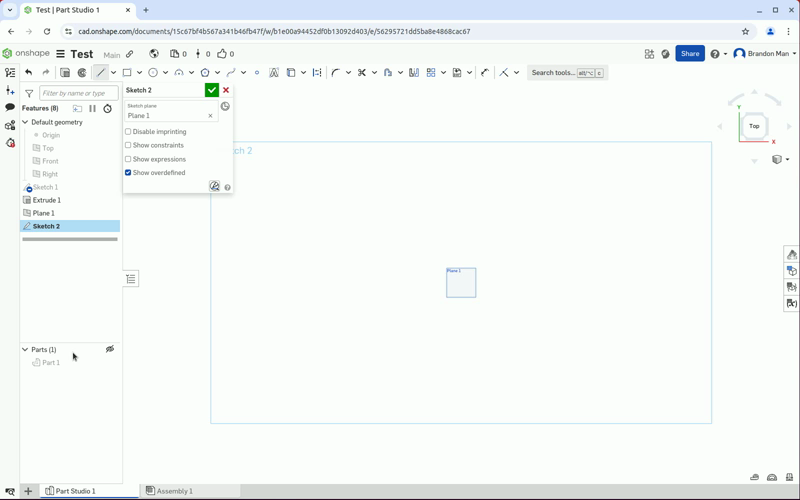
key_down(shift)
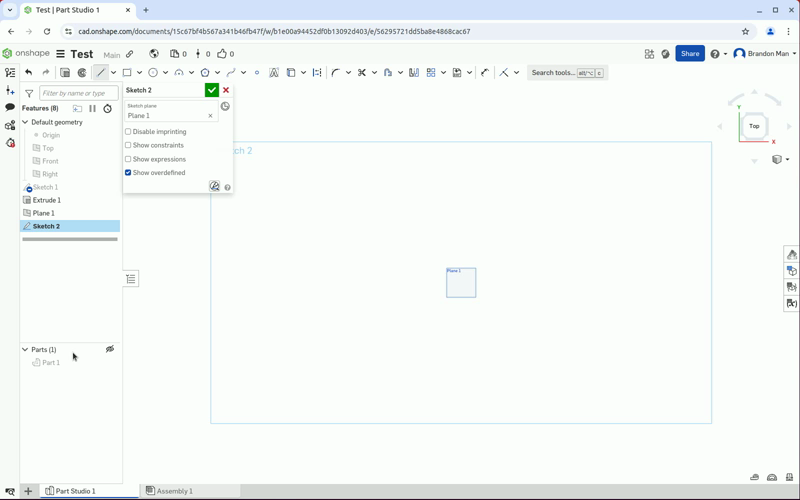
mouse_move(375, 264)
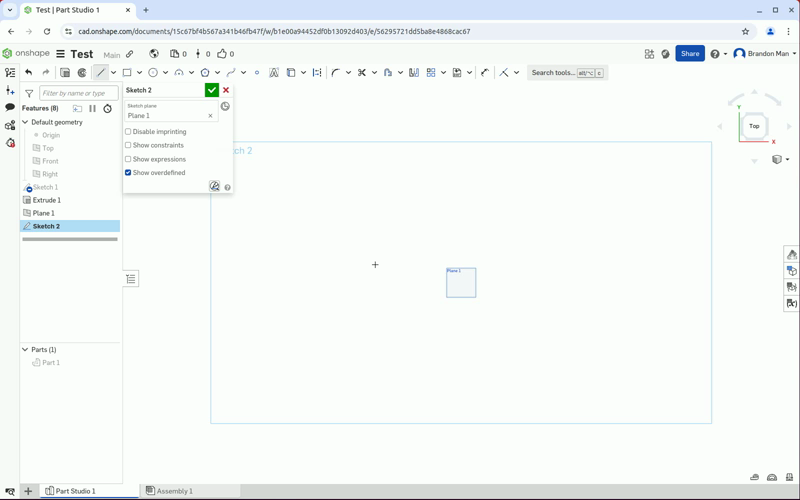
click(375, 264)
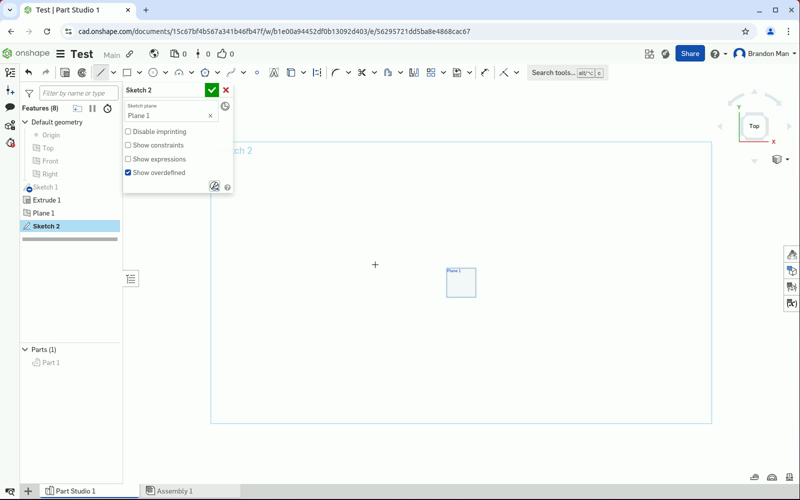
key_up(shift)
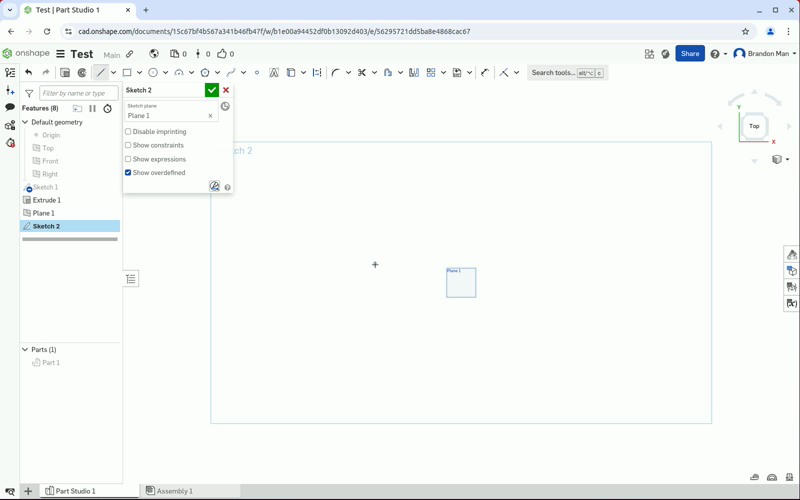
key_down(shift)
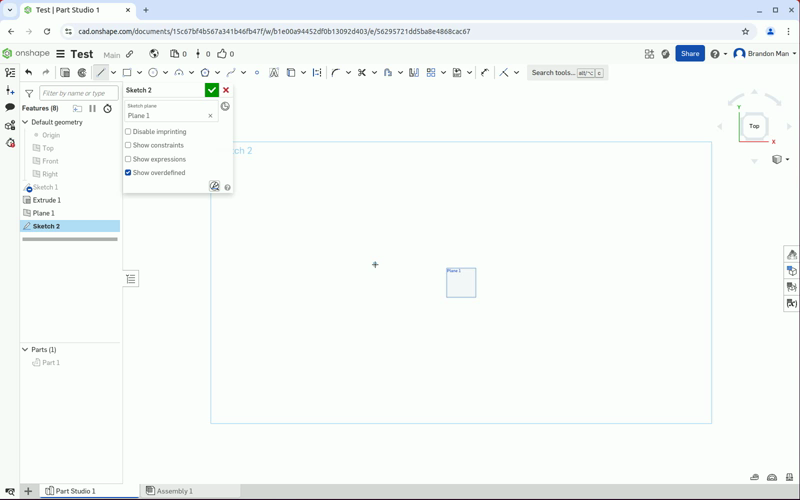
mouse_move(405, 264)
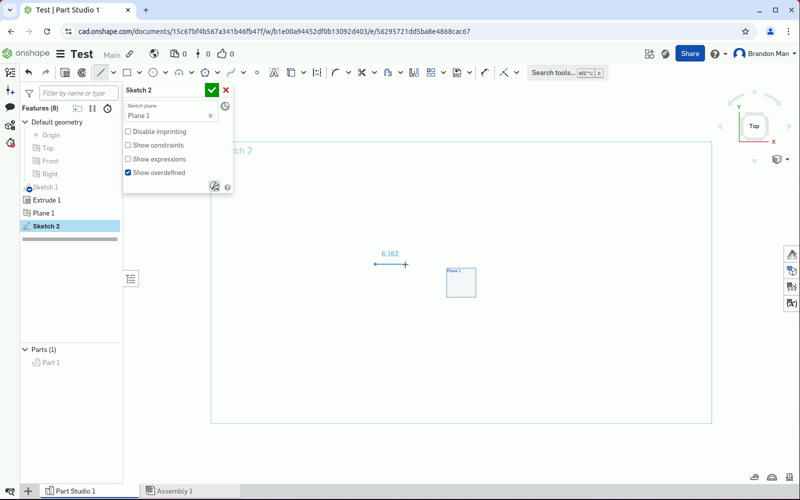
mouse_move(389, 264)
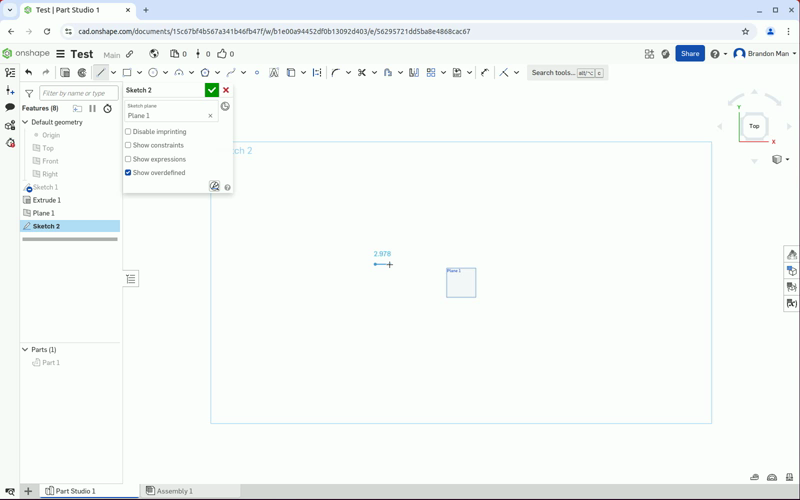
click(389, 264)
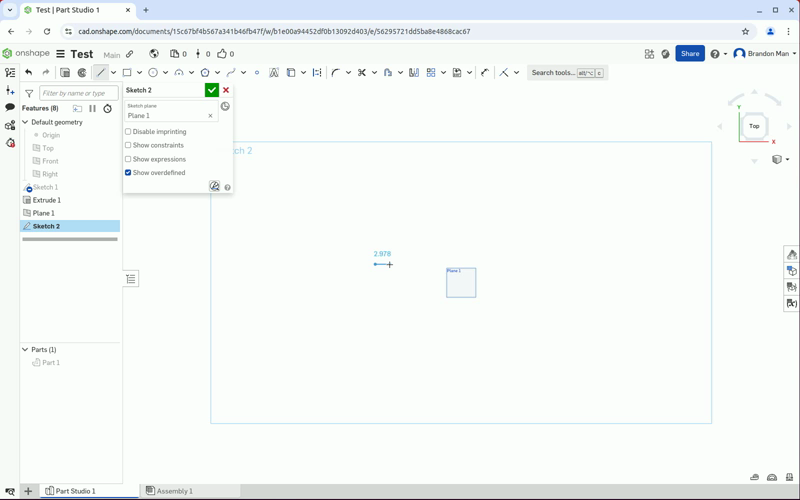
key_up(shift)
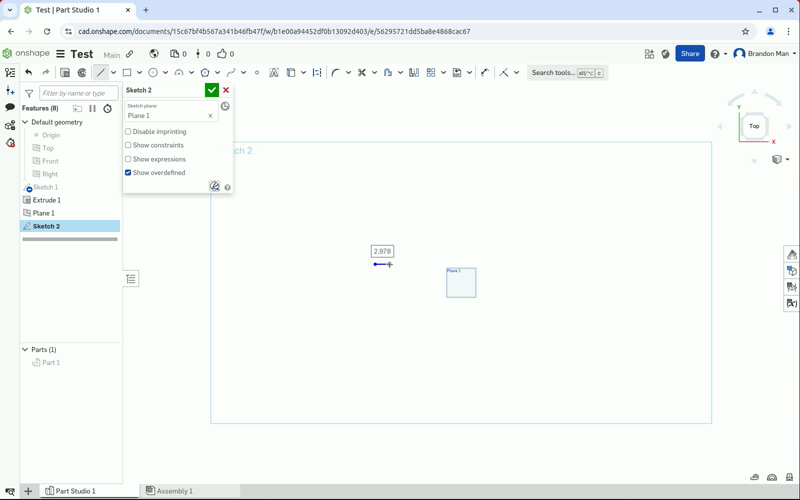
key_down(shift)
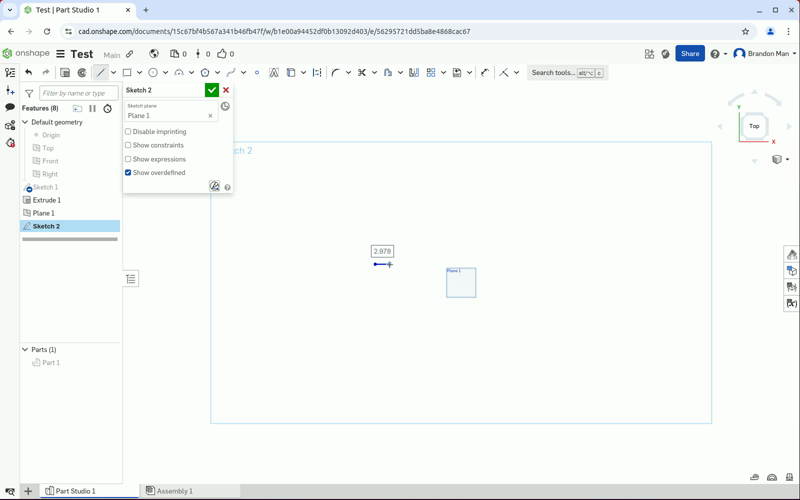
mouse_move(420, 264)
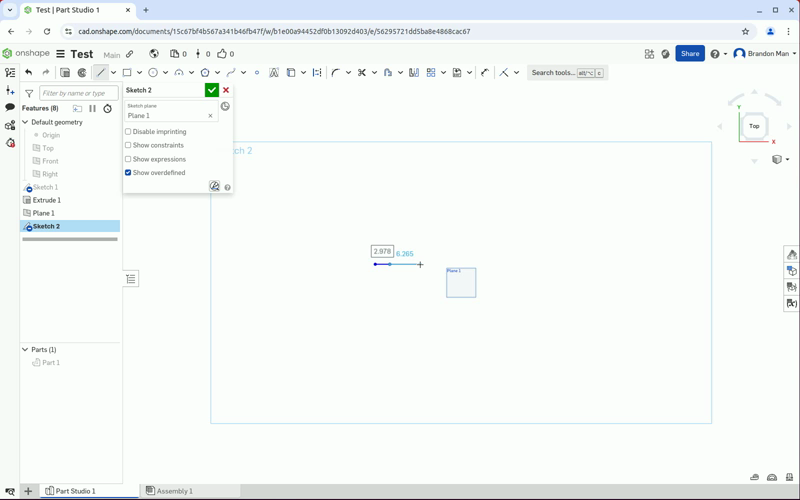
mouse_move(389, 244)
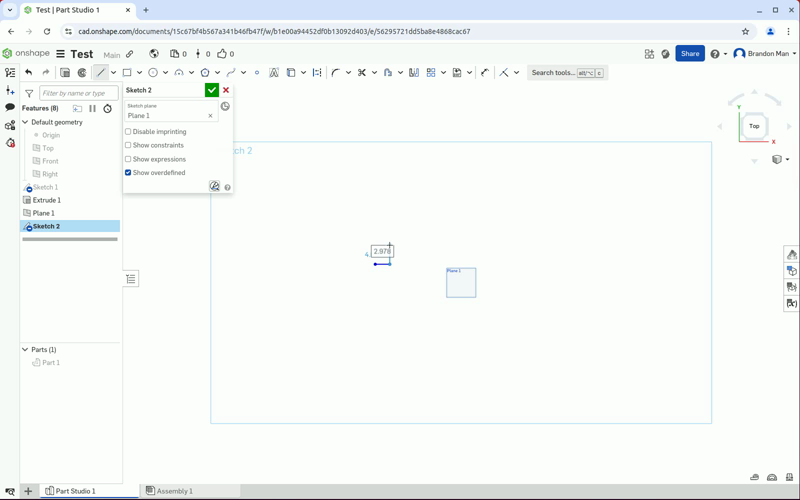
click(389, 244)
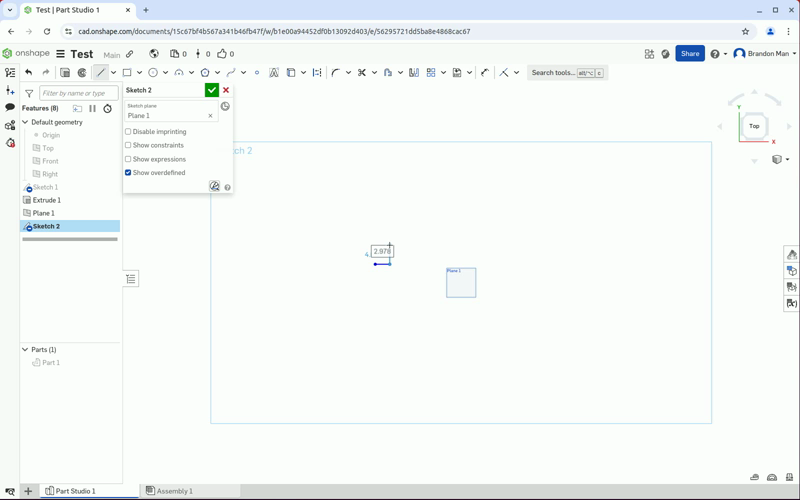
key_up(shift)
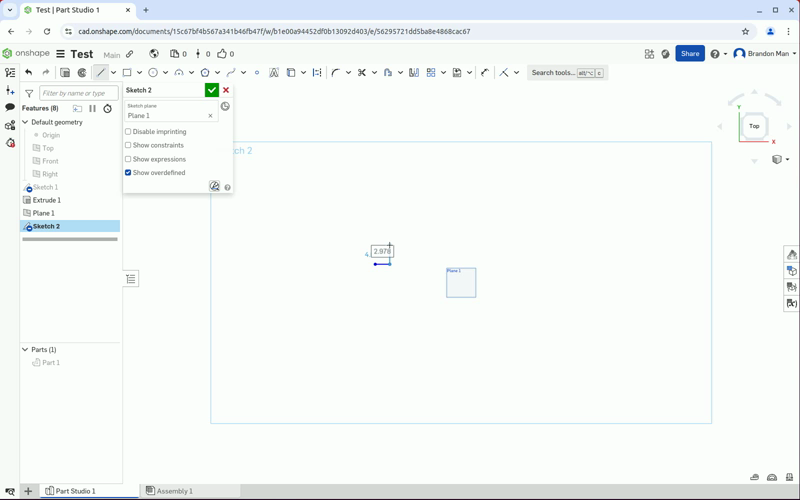
key_down(shift)
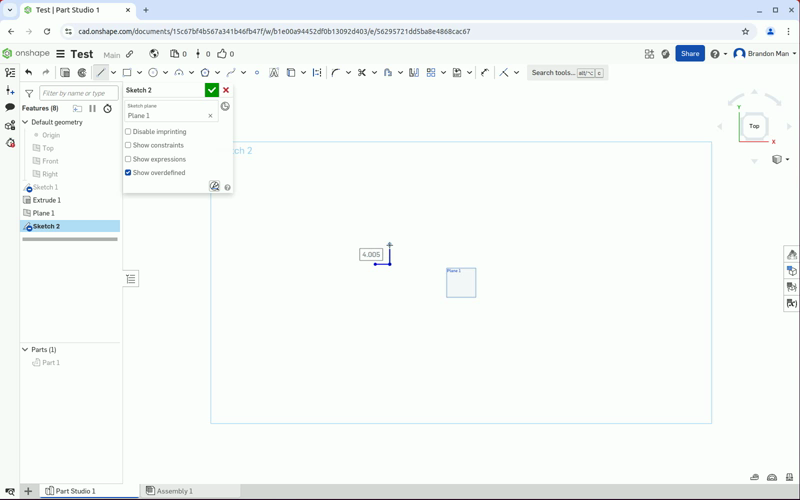
mouse_move(420, 244)
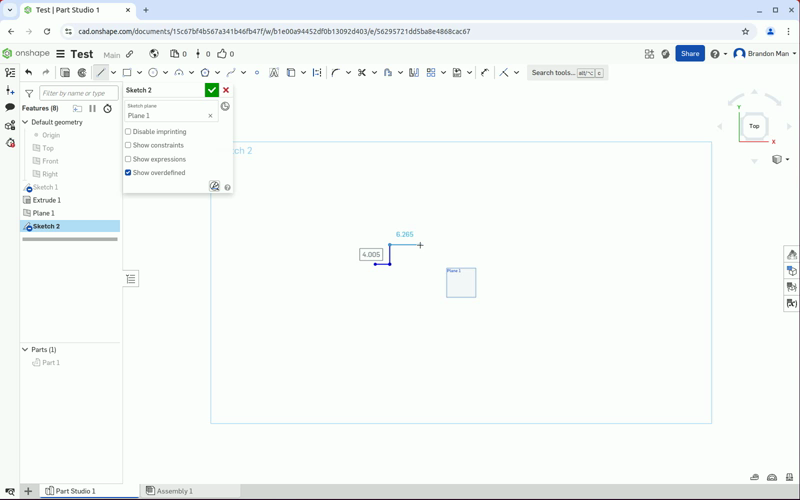
mouse_move(375, 244)
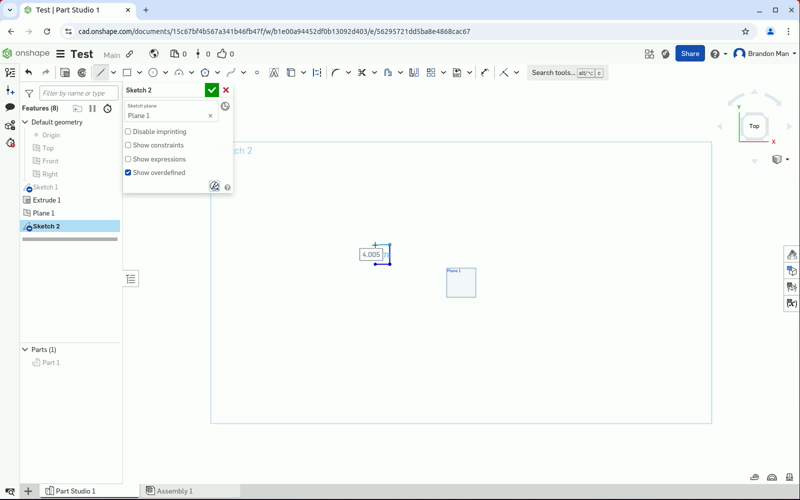
click(375, 244)
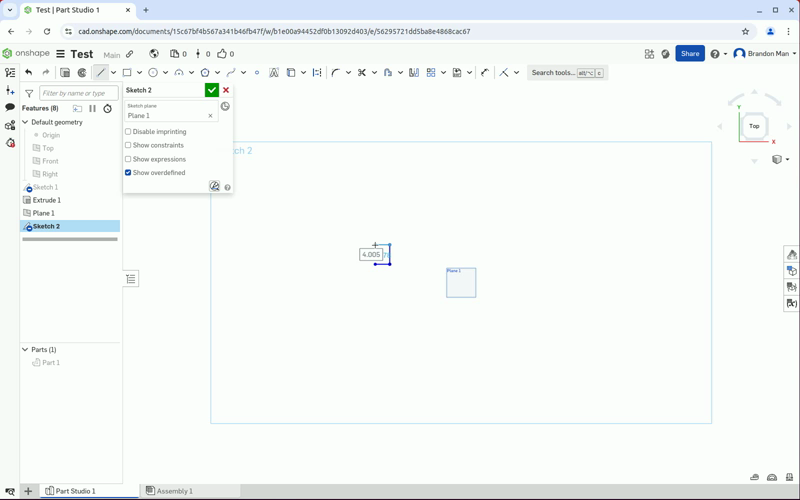
key_up(shift)
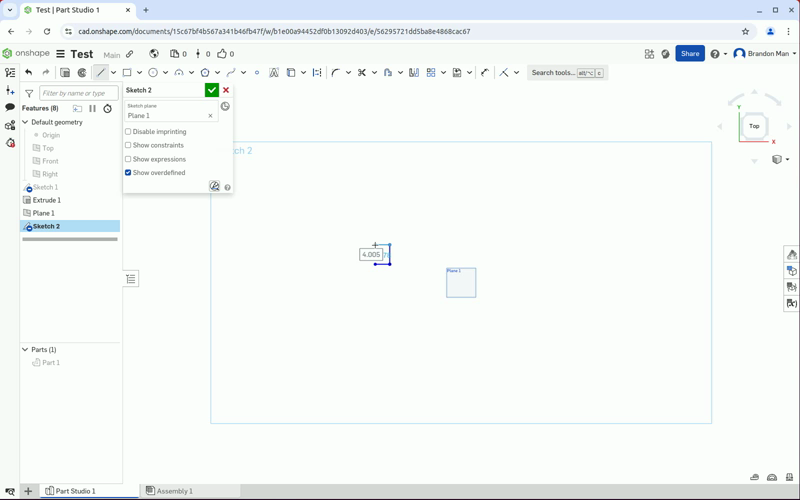
mouse_move(405, 244)
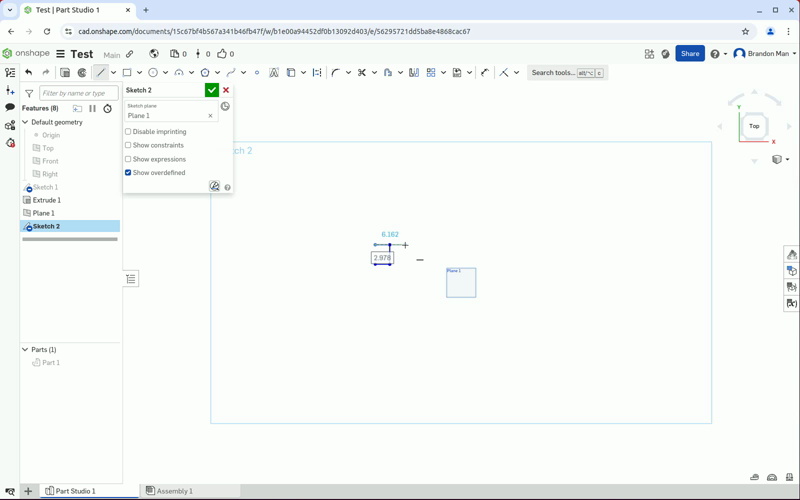
key_down(shift)
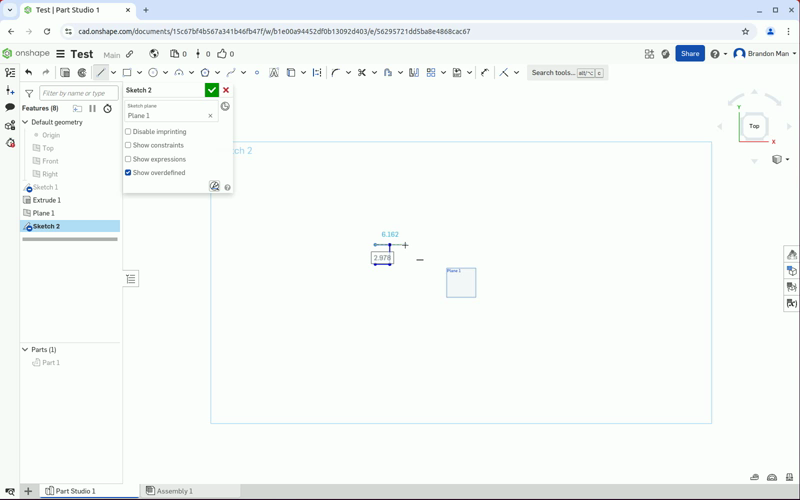
mouse_move(375, 264)
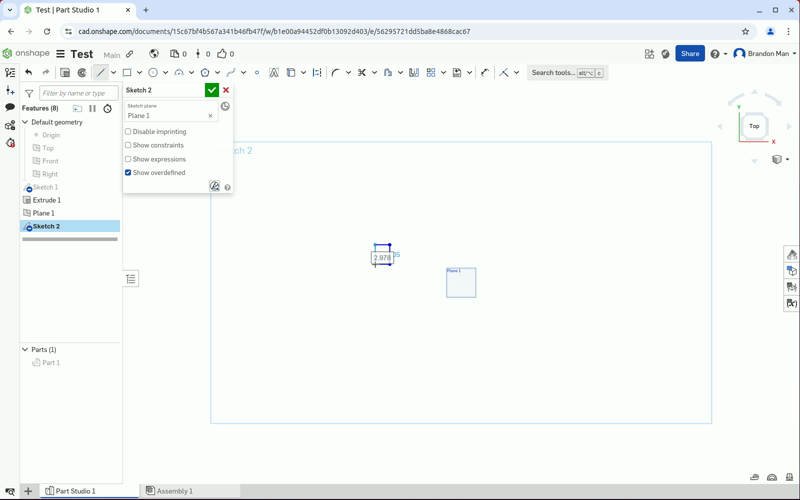
key_up(shift)
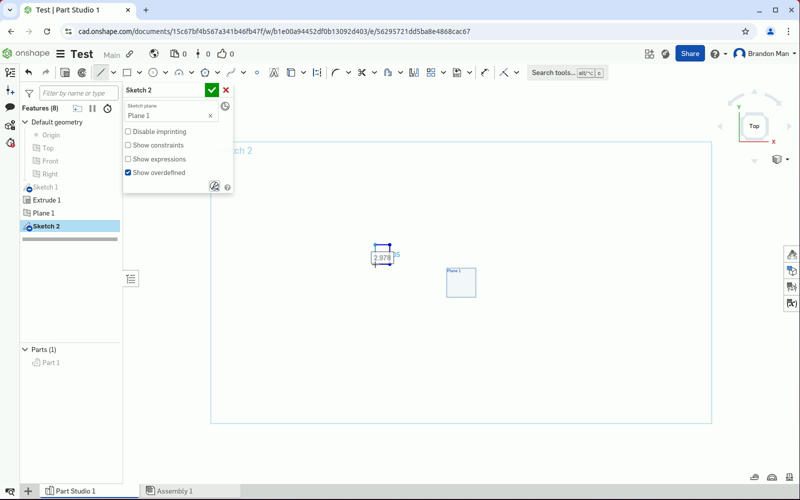
click(375, 264)
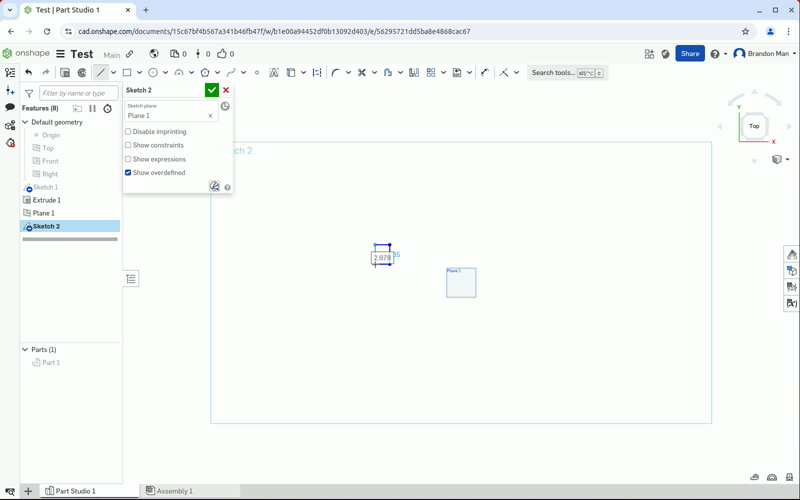
key(esc)
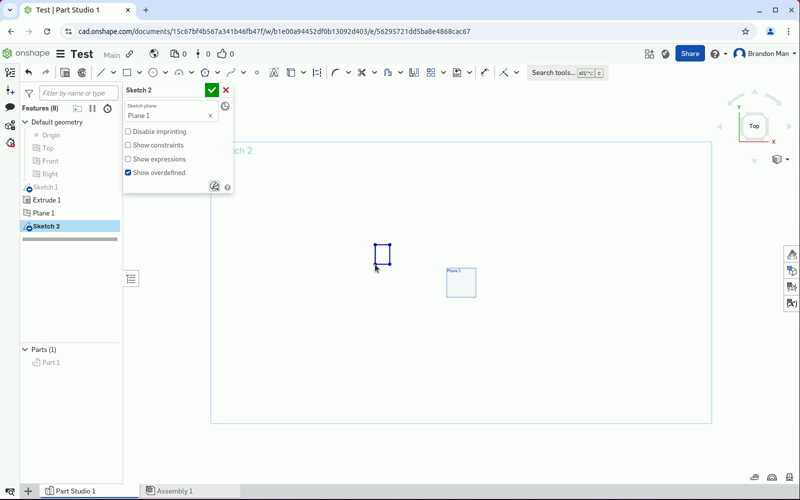
mouse_move(377, 244)
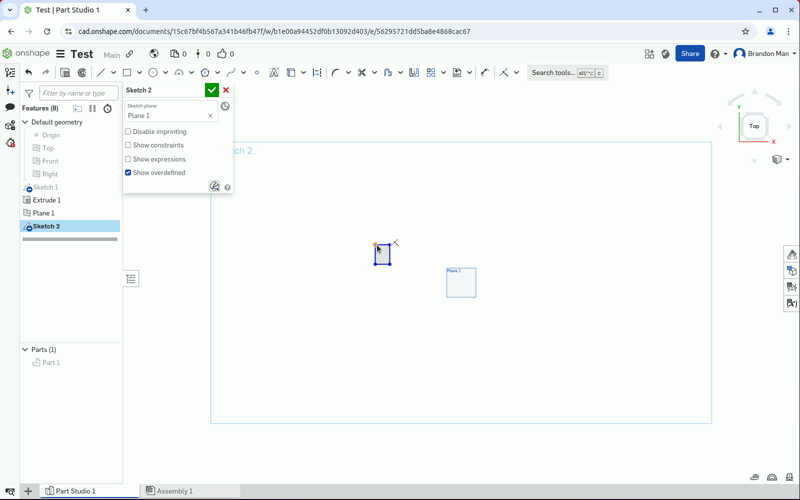
scroll(6)
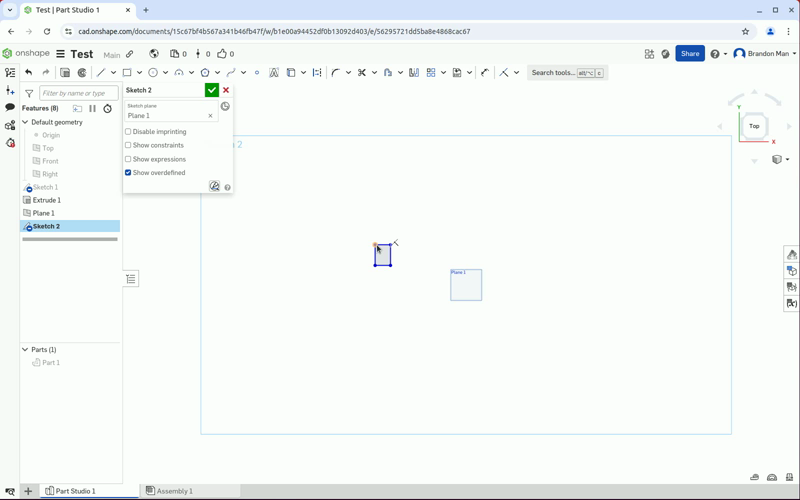
scroll(6)
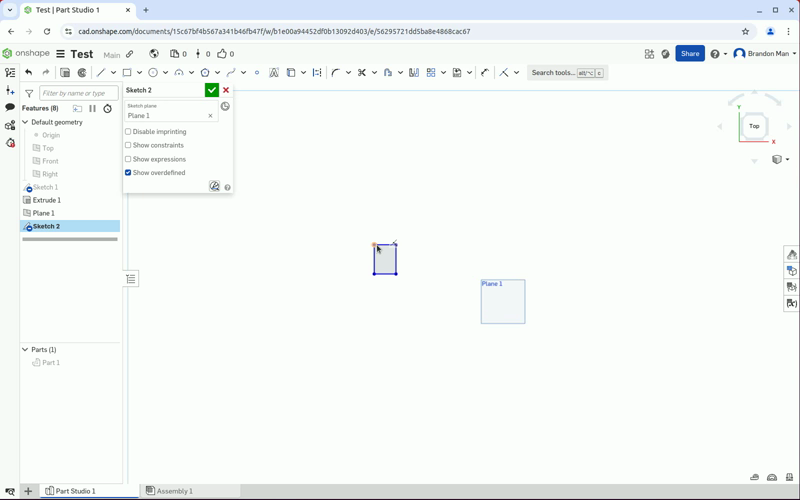
scroll(6)
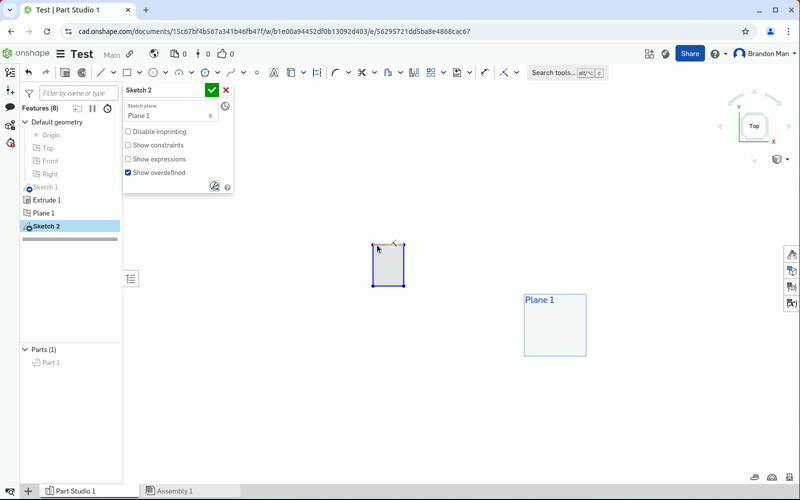
scroll(6)
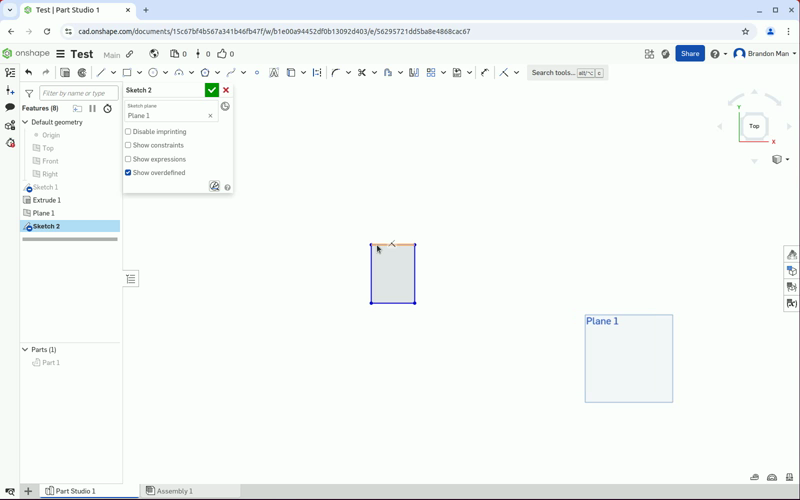
scroll(6)
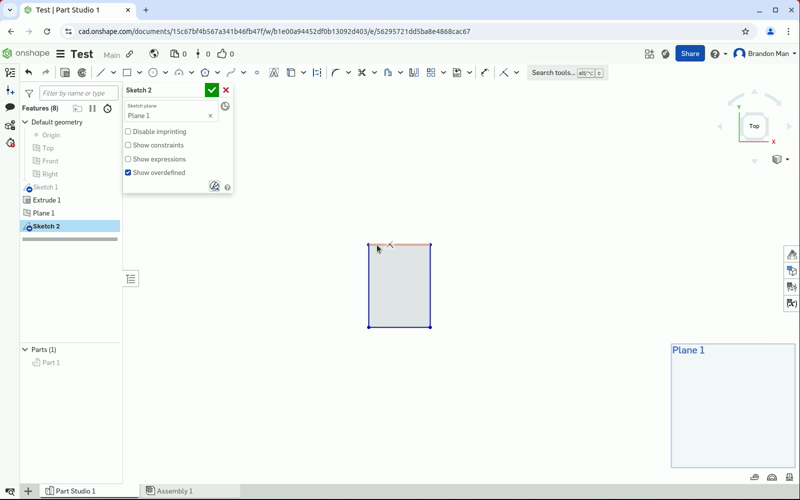
scroll(6)
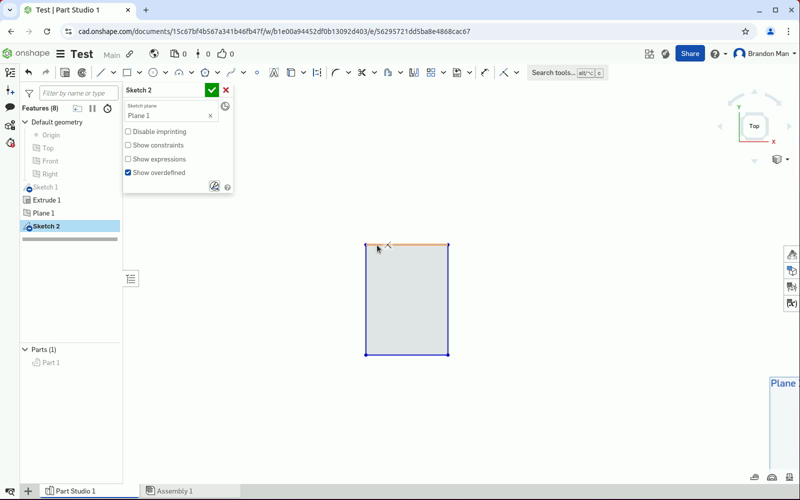
scroll(6)
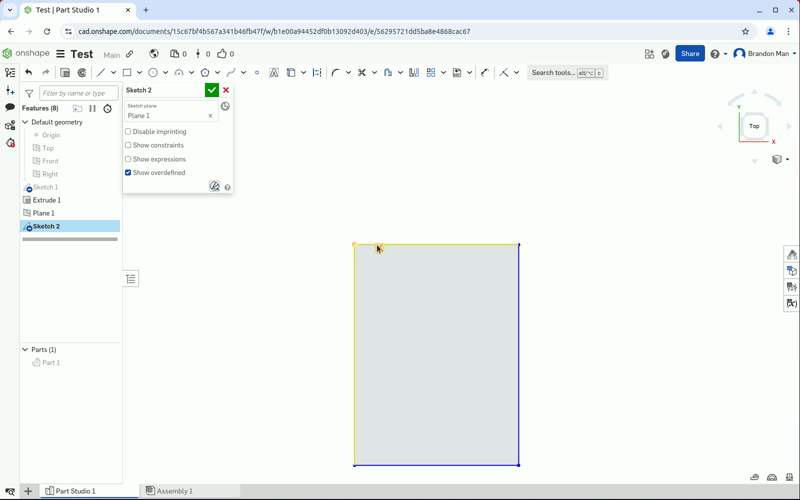
click(377, 244)
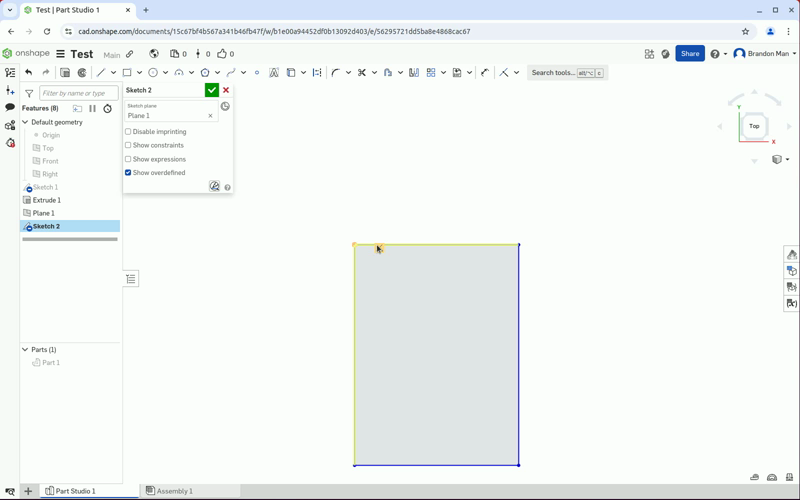
scroll(-6)
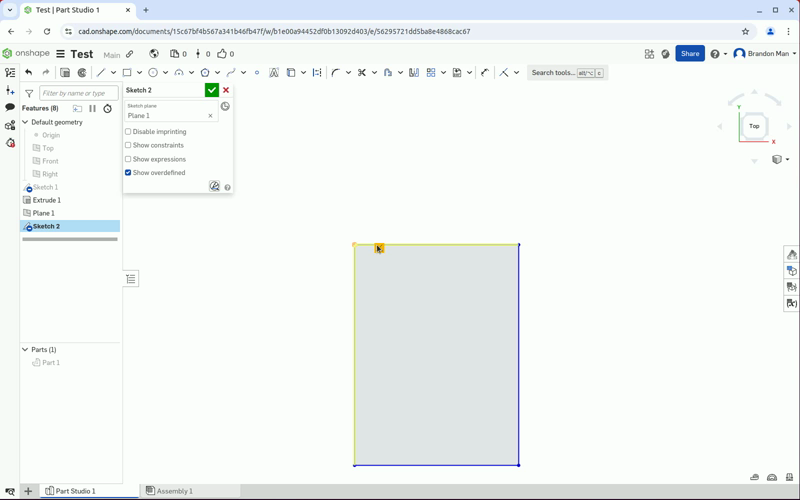
scroll(-6)
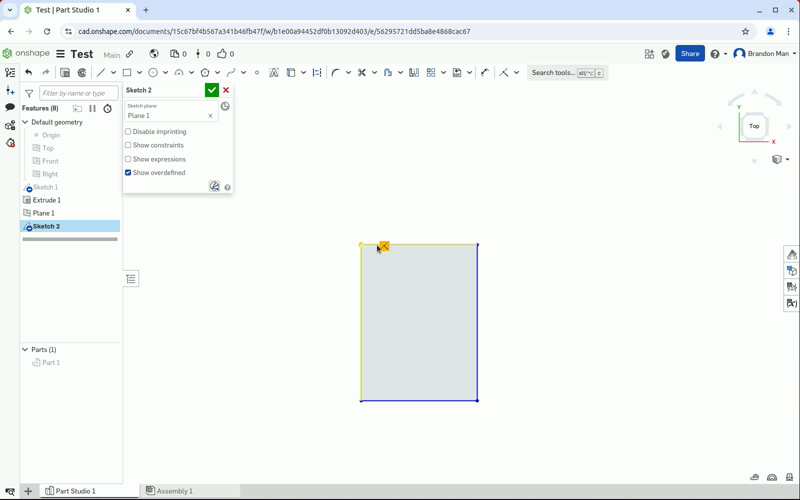
scroll(-6)
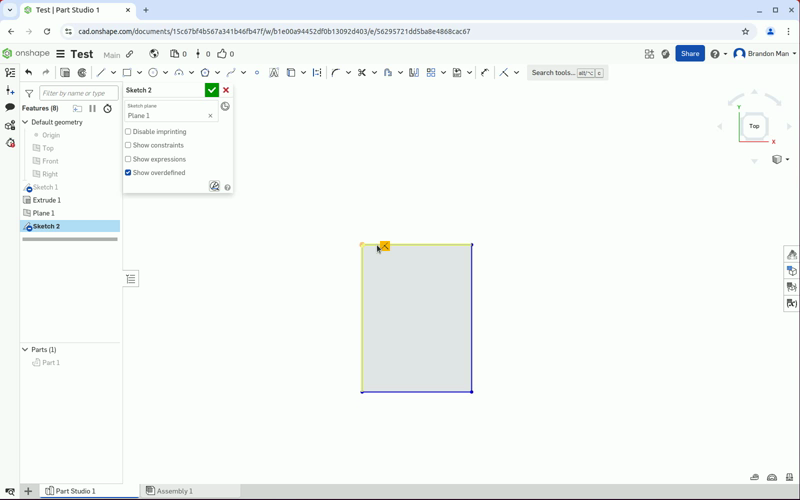
scroll(-6)
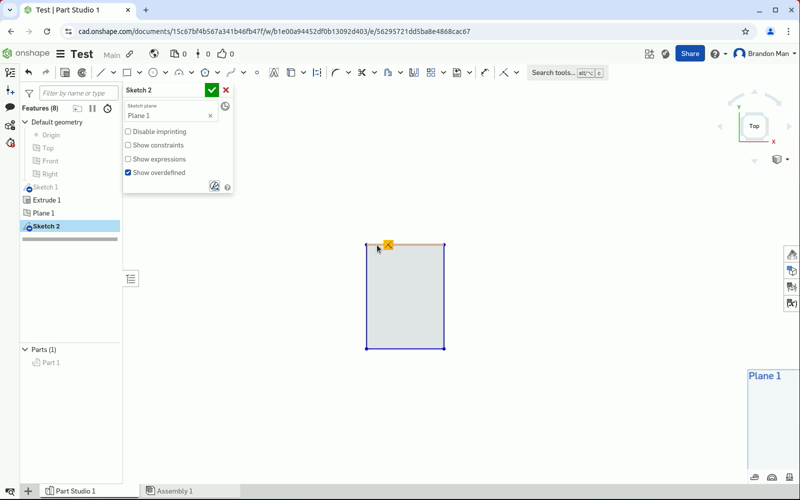
scroll(-6)
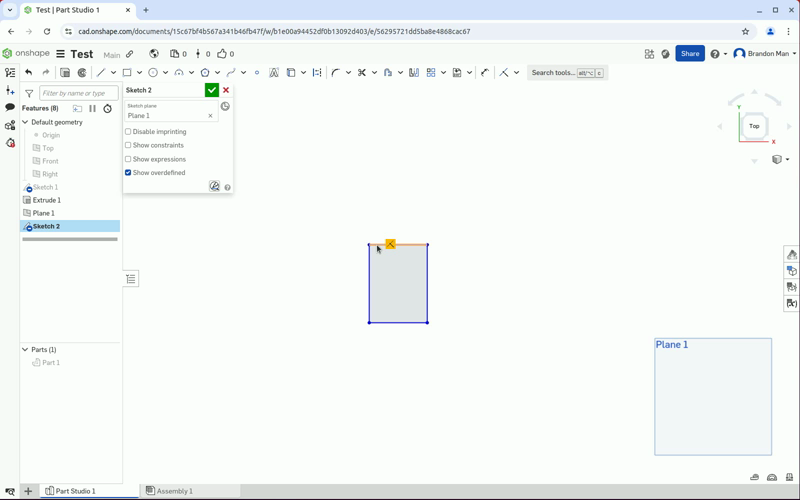
scroll(-6)
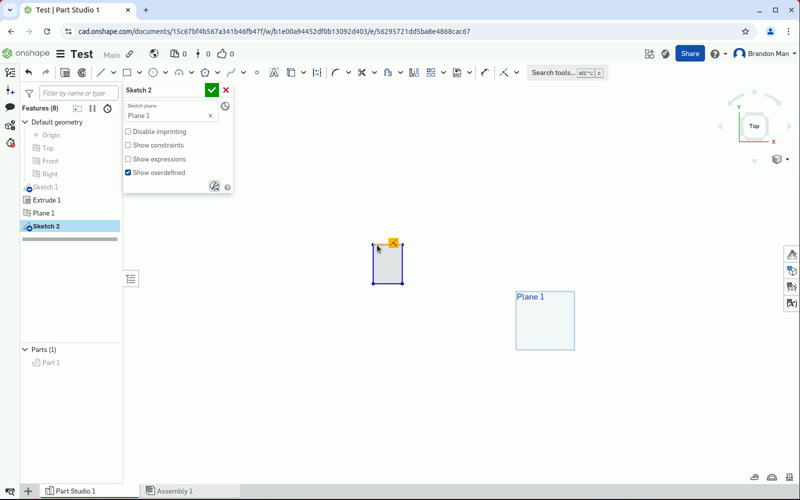
scroll(-6)
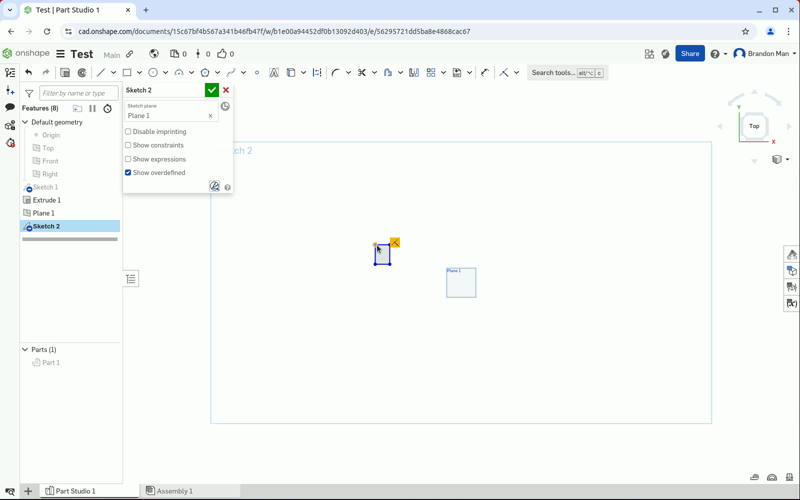
mouse_move(73, 352)
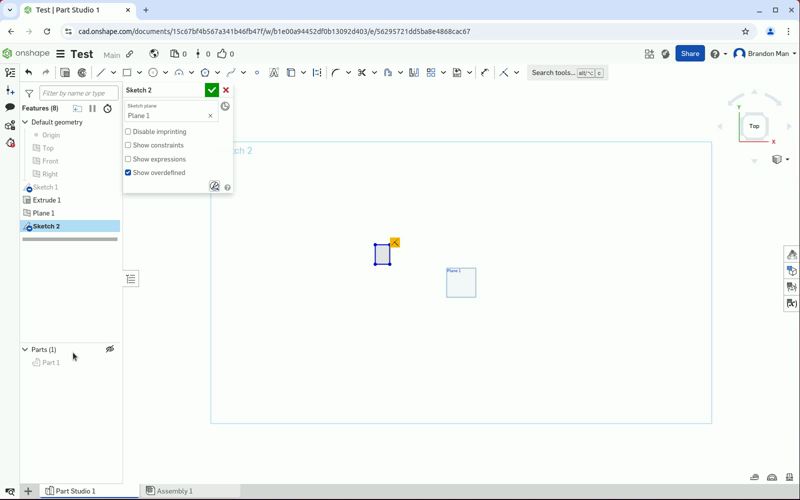
key(shift+y)
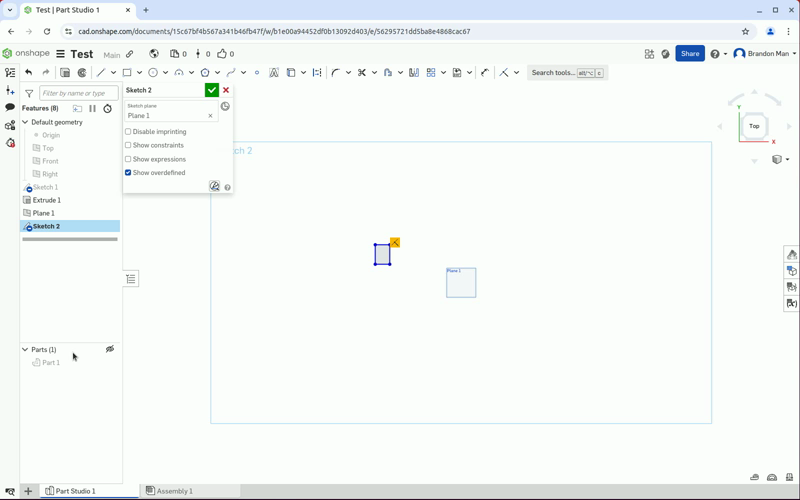
key(shift+e)
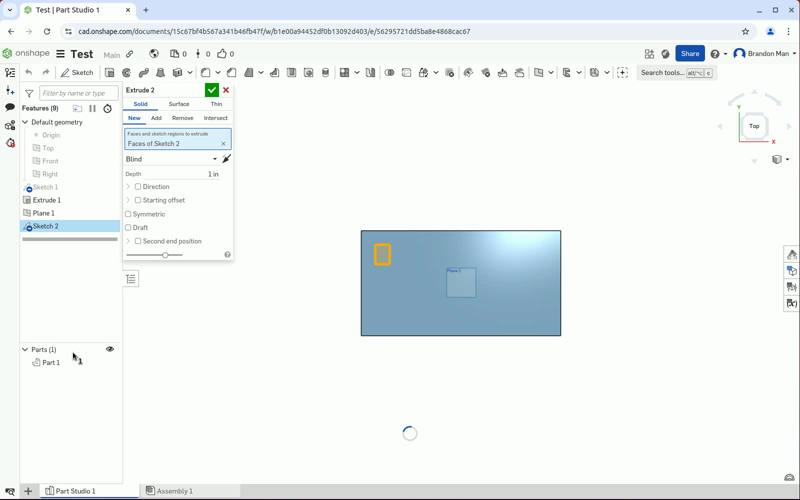
mouse_move(143, 106)
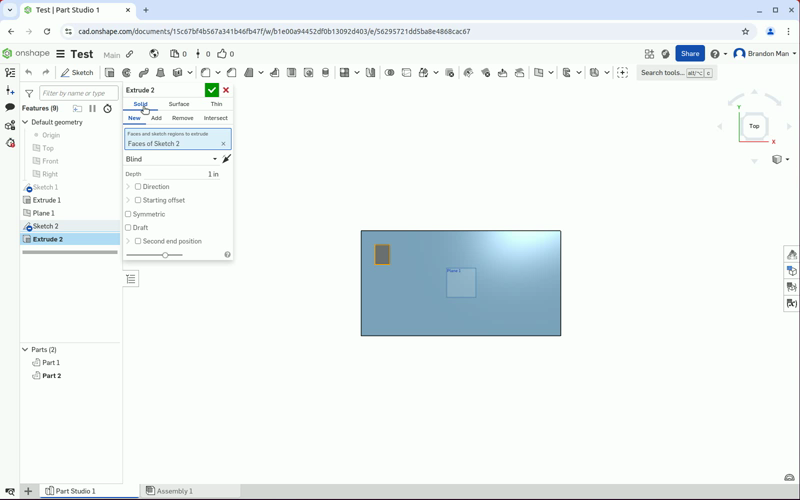
click(143, 106)
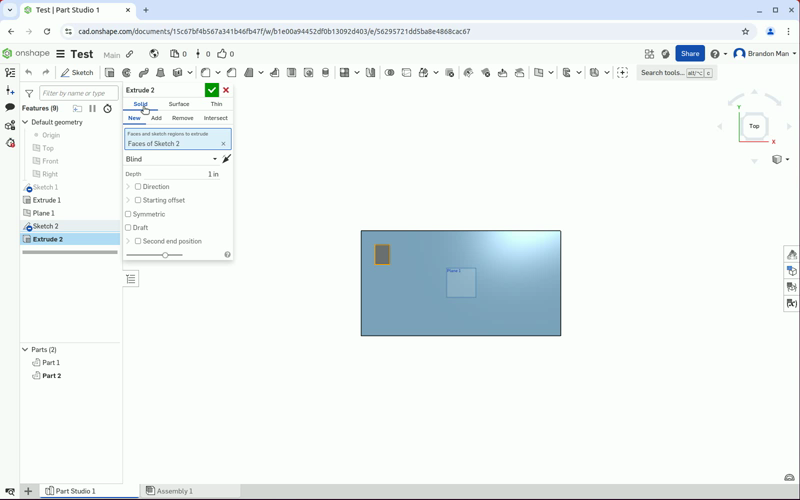
mouse_move(137, 120)
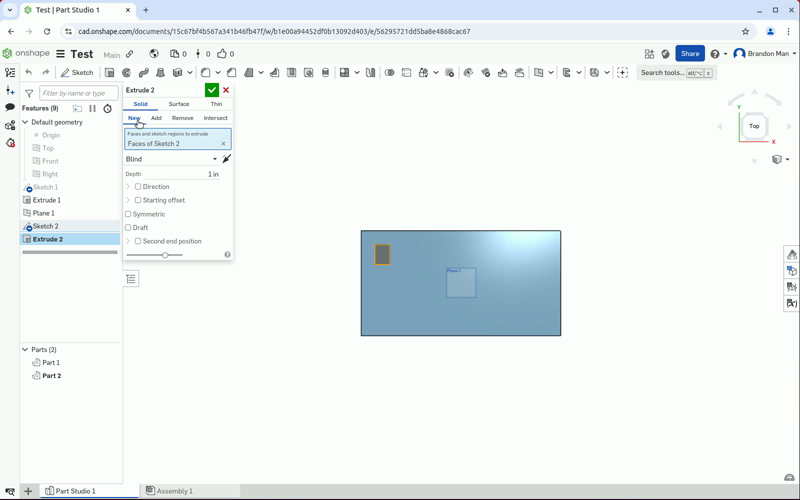
click(137, 120)
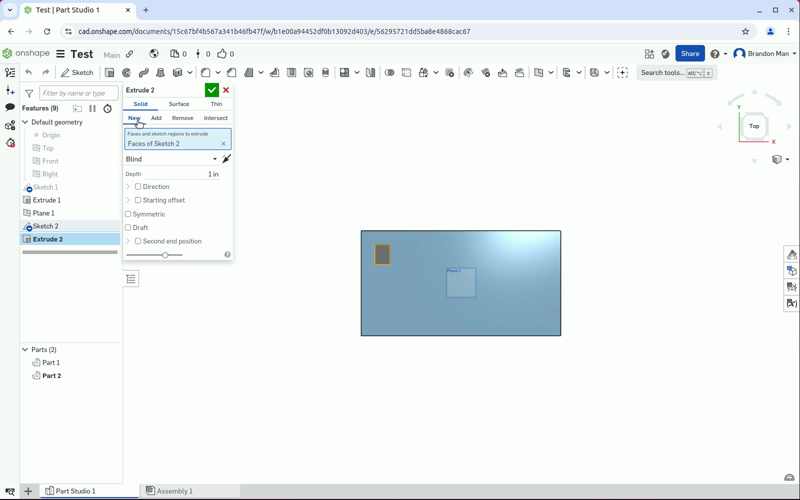
key(tab, 4)
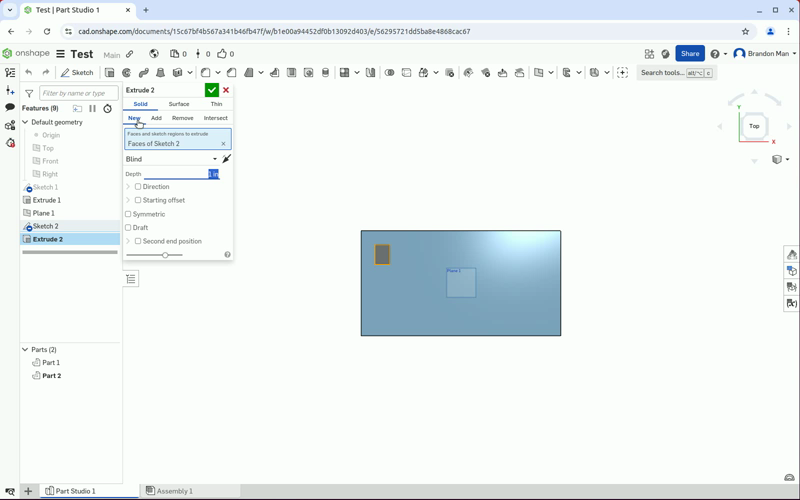
text(1.926)
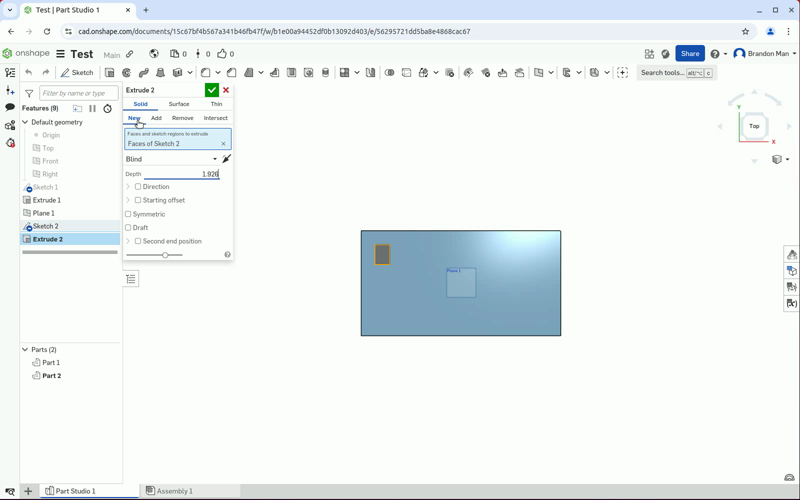
key(enter)
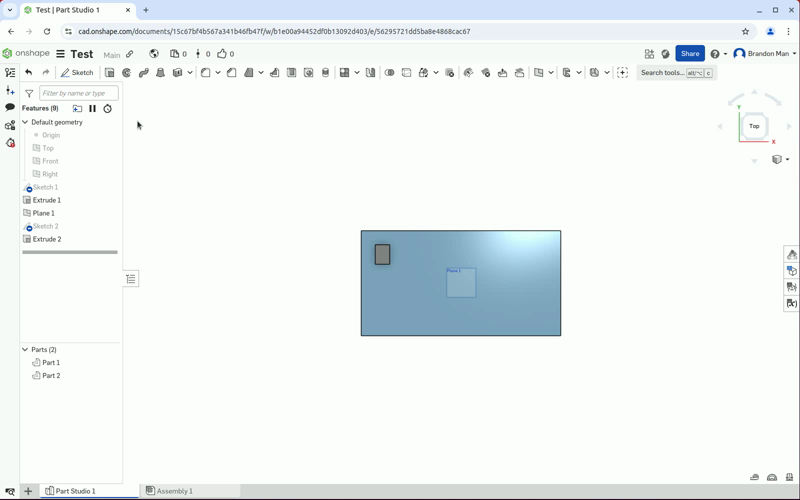
key(shift+h)
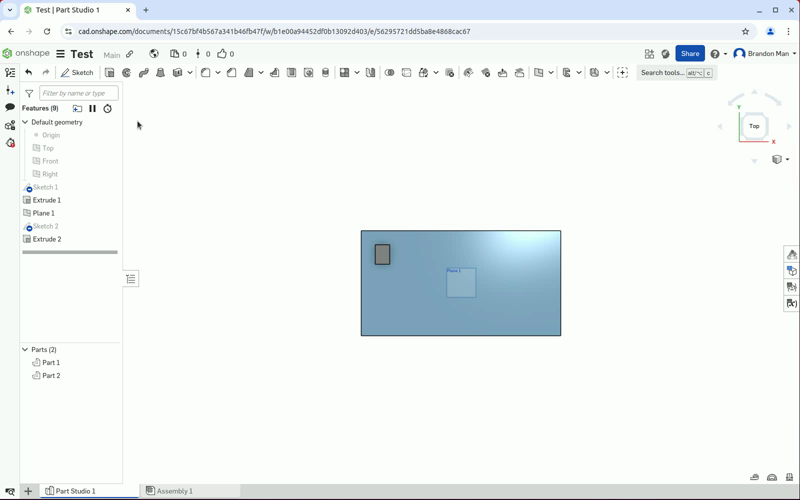
key(shift+h)
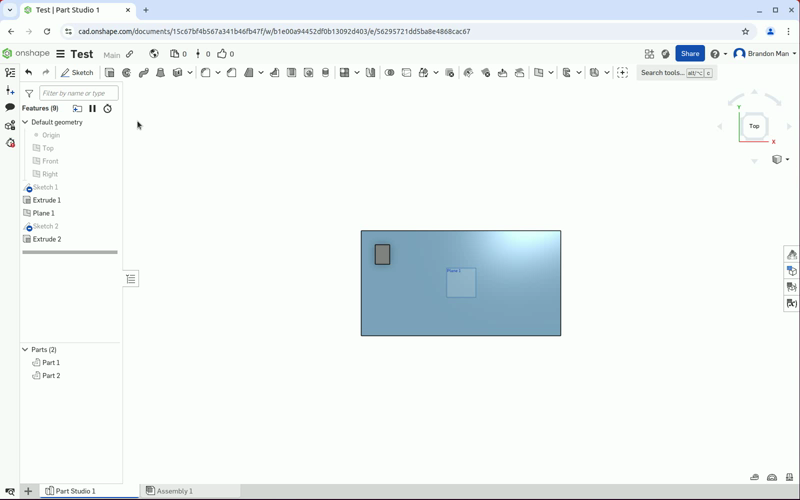
mouse_move(73, 189)
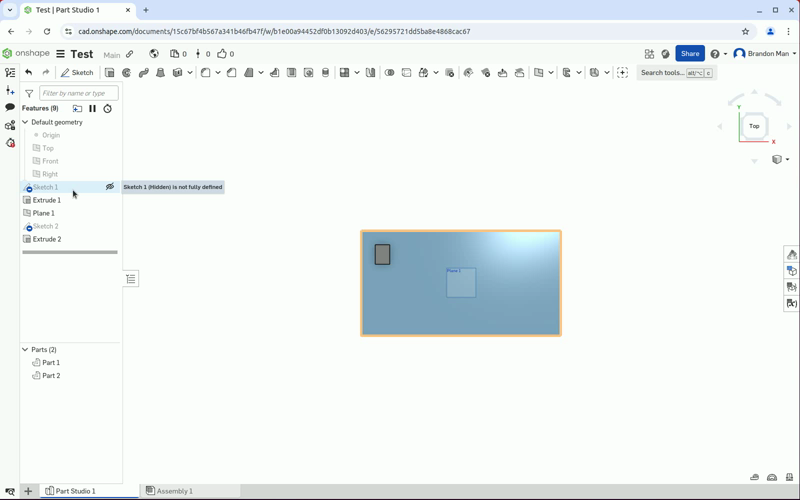
click(73, 189)
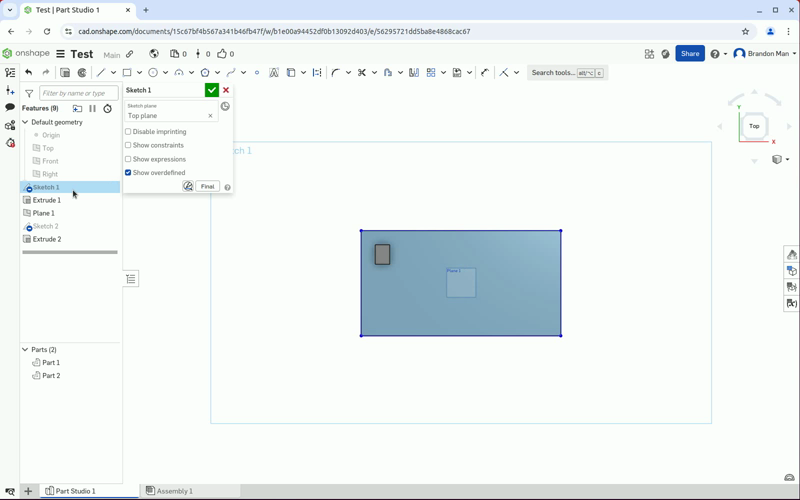
mouse_move(229, 92)
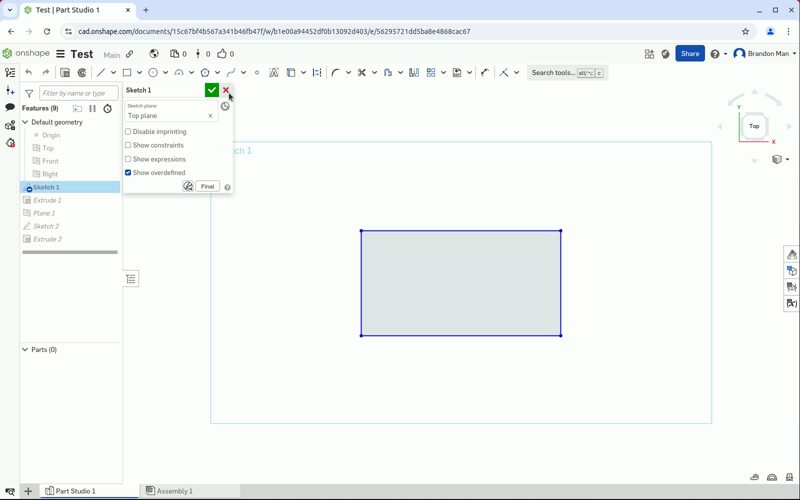
click(229, 92)
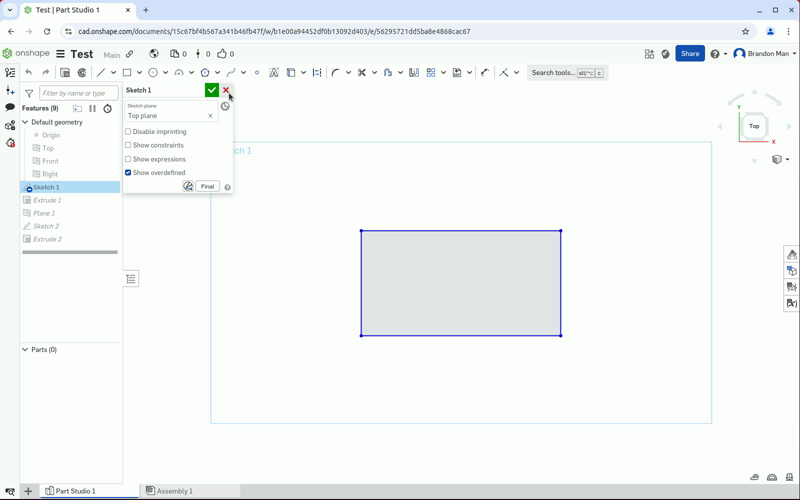
key(shift+s)
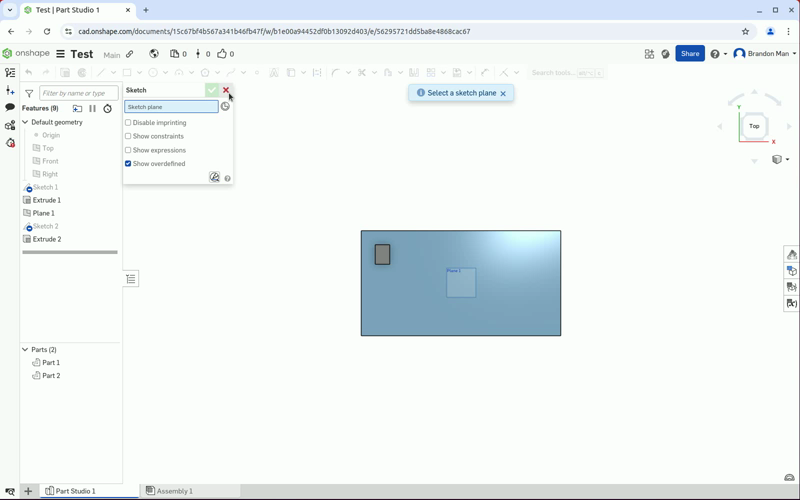
mouse_move(73, 215)
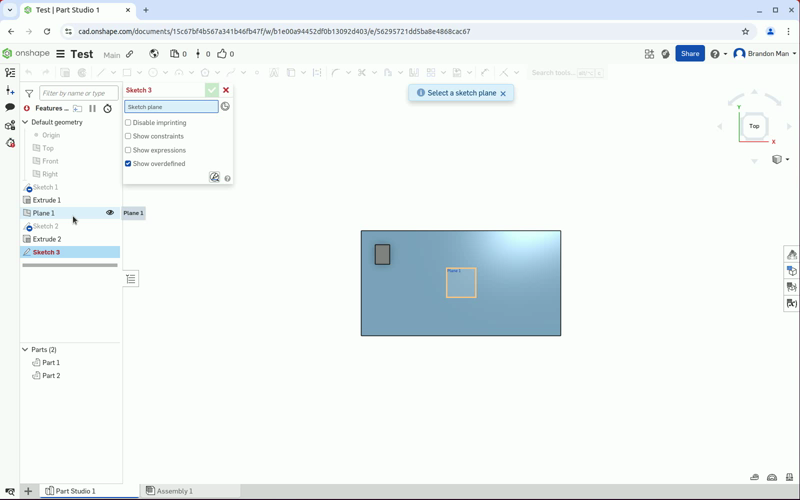
click(73, 215)
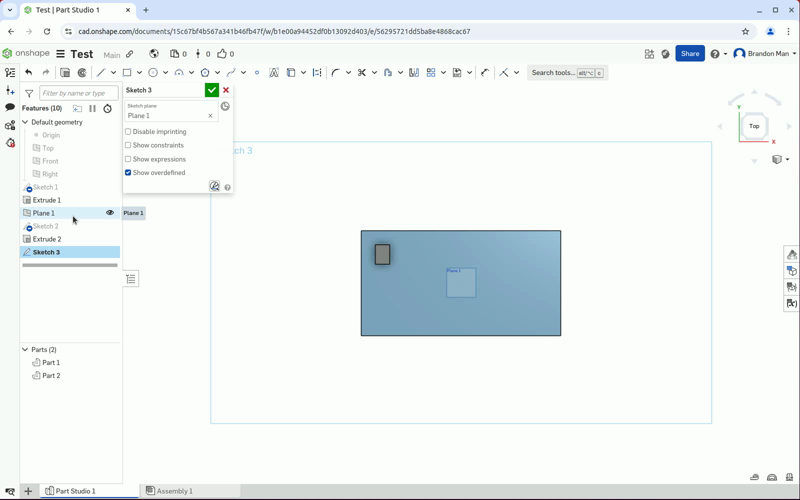
mouse_move(73, 352)
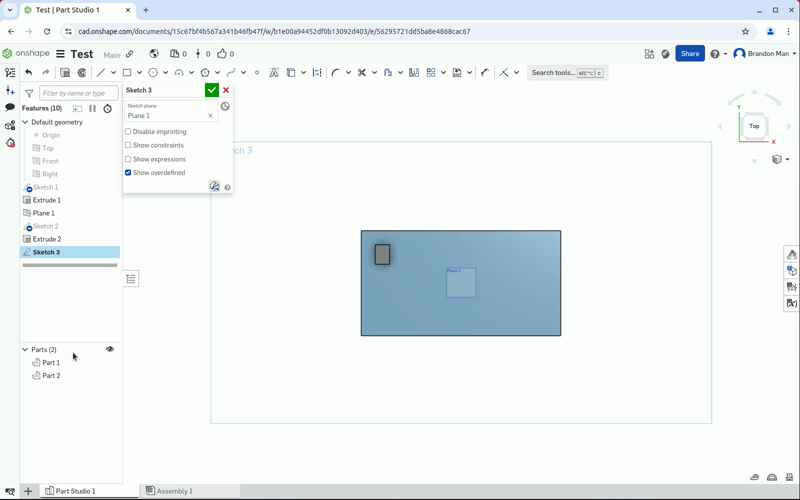
key(y)
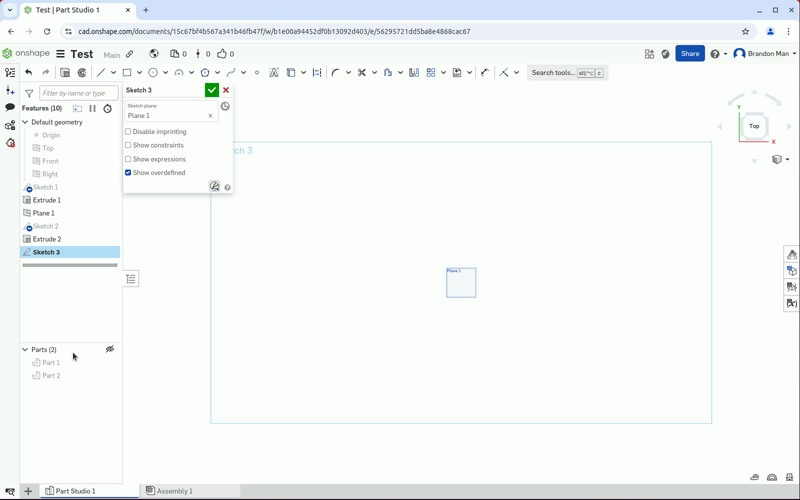
key(l)
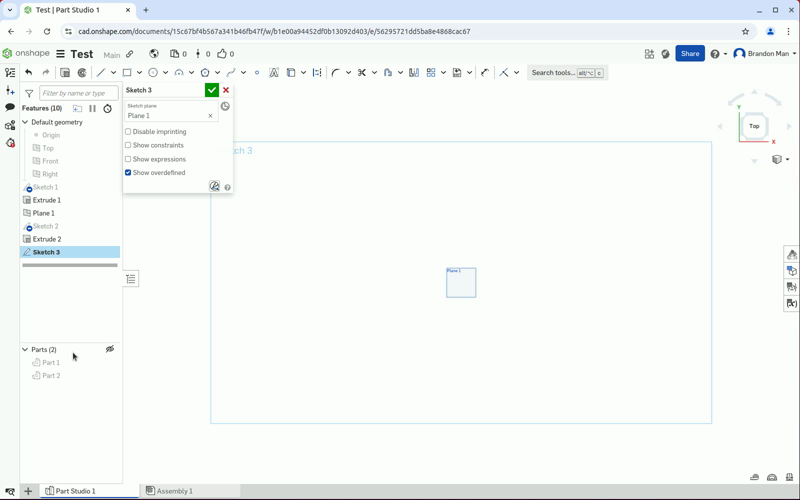
key_down(shift)
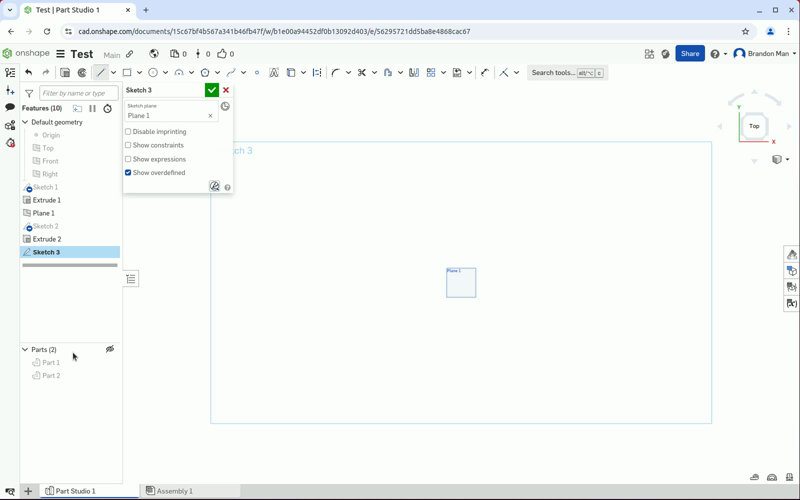
mouse_move(375, 319)
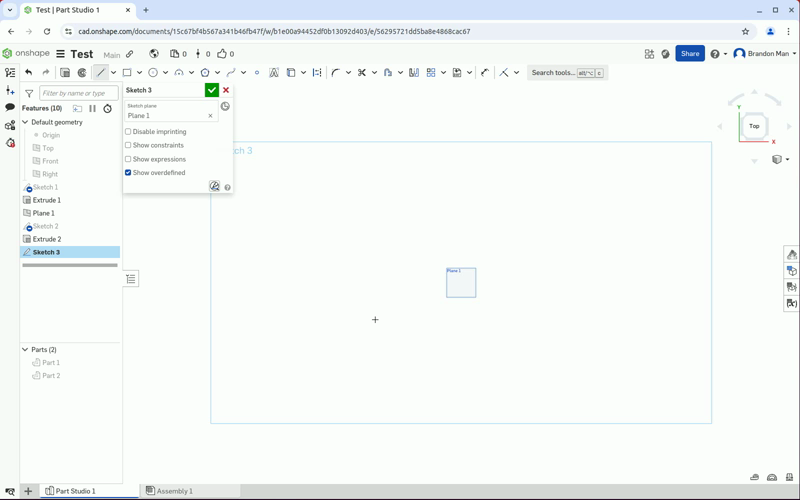
click(375, 319)
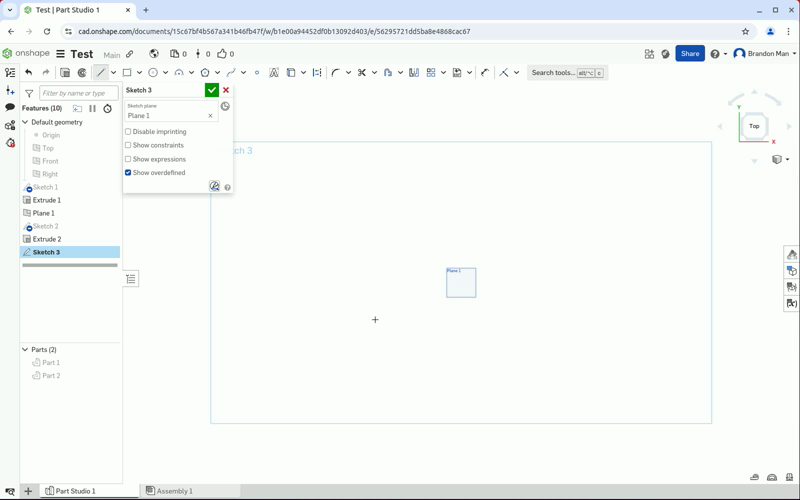
key_up(shift)
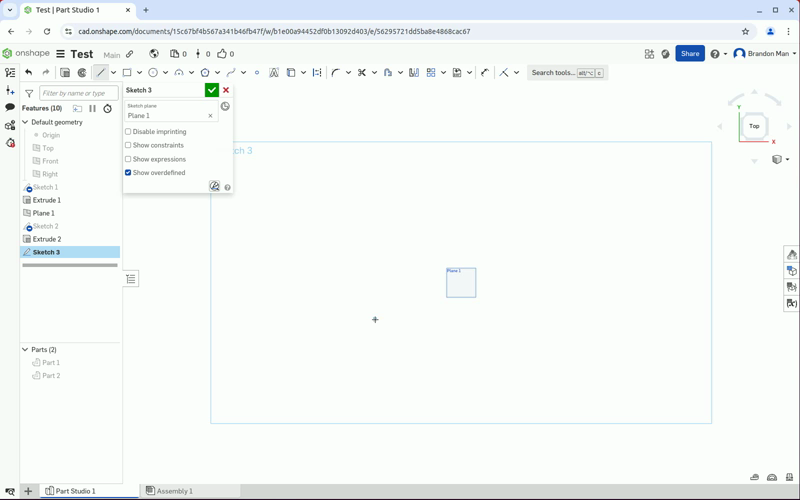
key_down(shift)
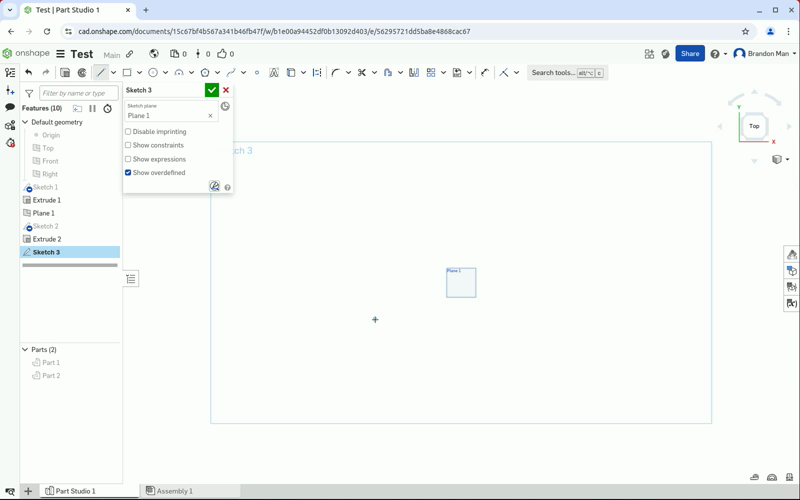
mouse_move(405, 319)
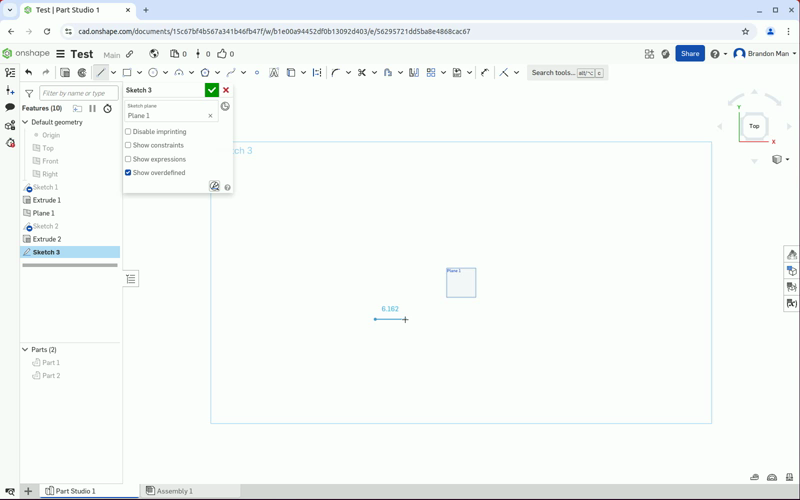
mouse_move(390, 319)
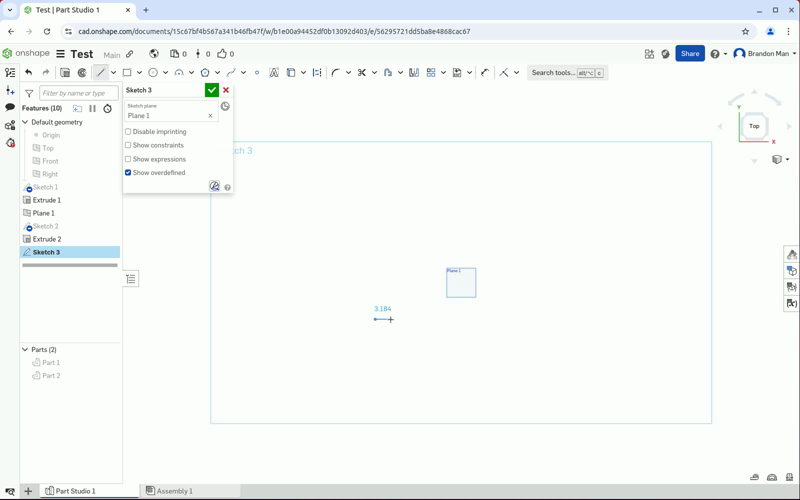
click(390, 319)
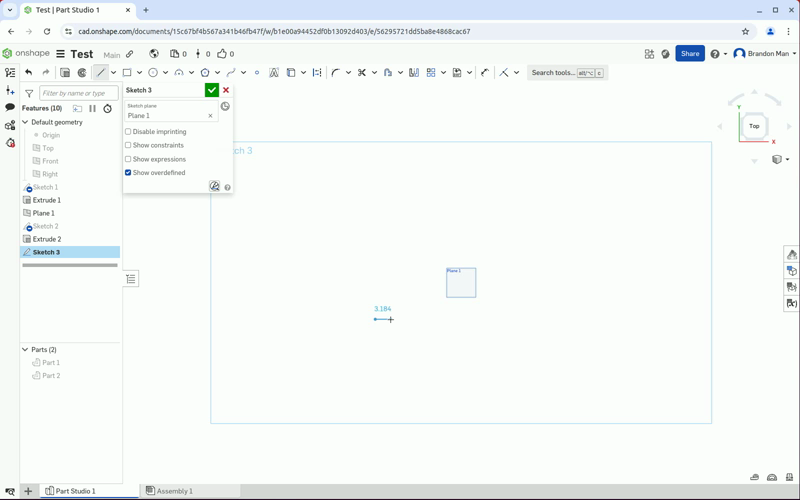
key_up(shift)
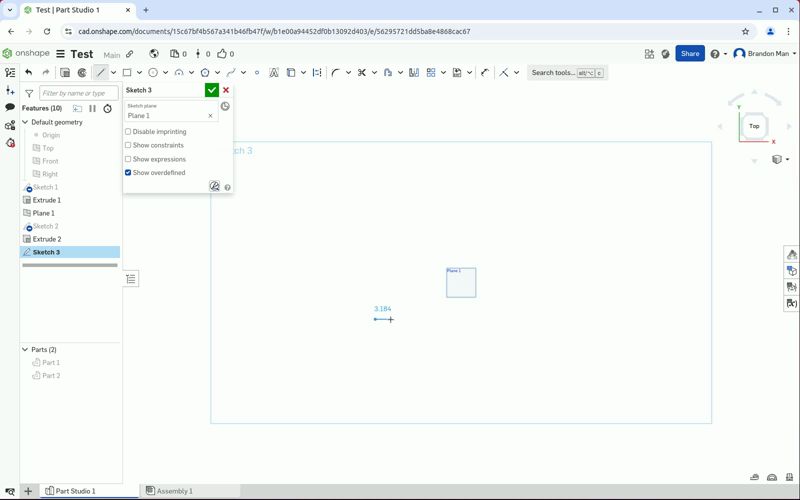
key_down(shift)
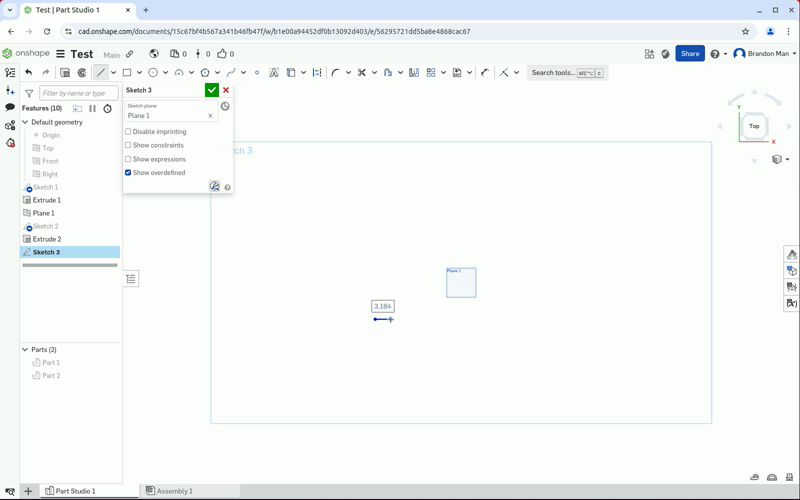
mouse_move(420, 319)
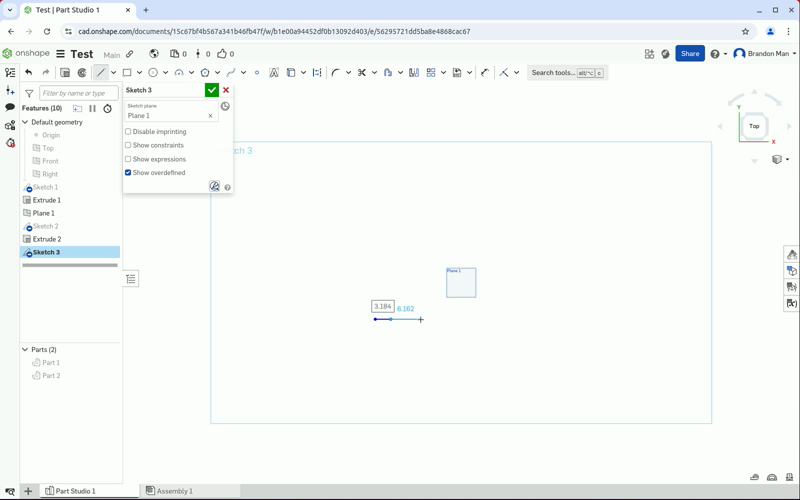
mouse_move(390, 300)
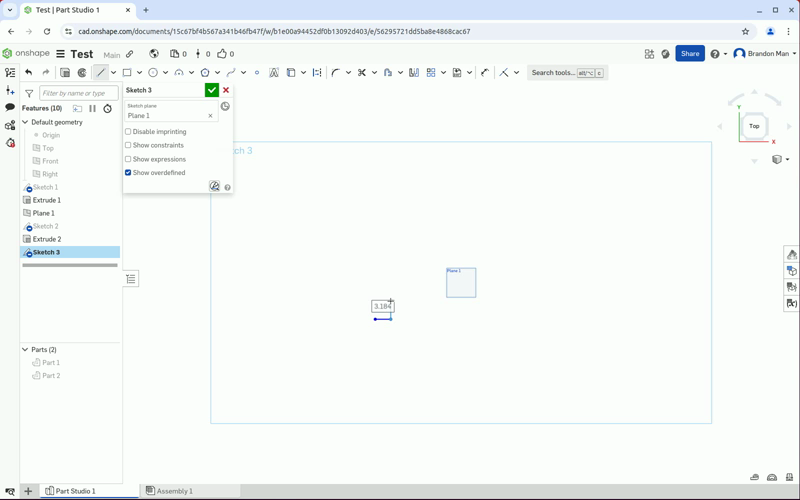
click(390, 300)
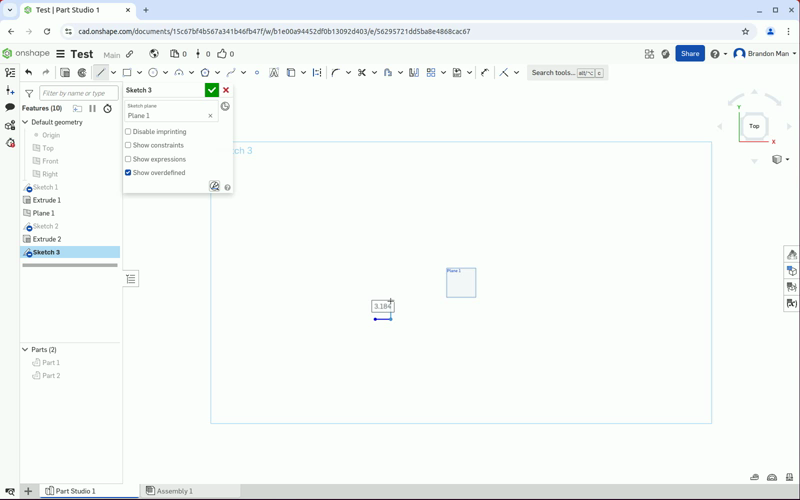
key_up(shift)
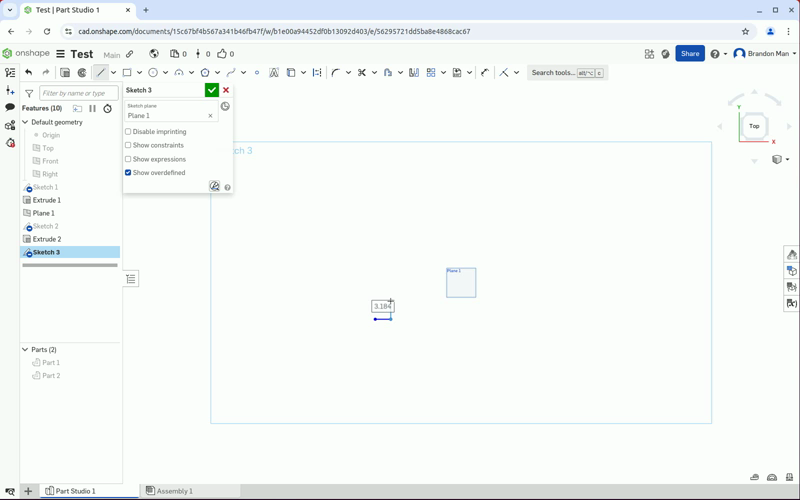
key_down(shift)
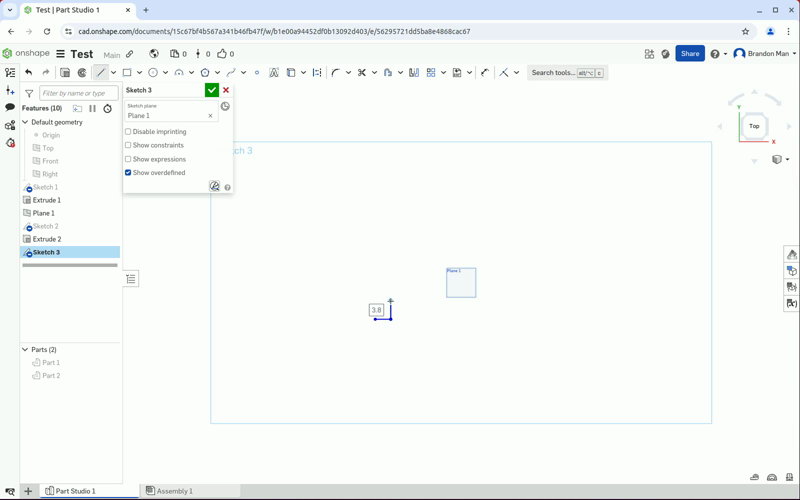
mouse_move(420, 300)
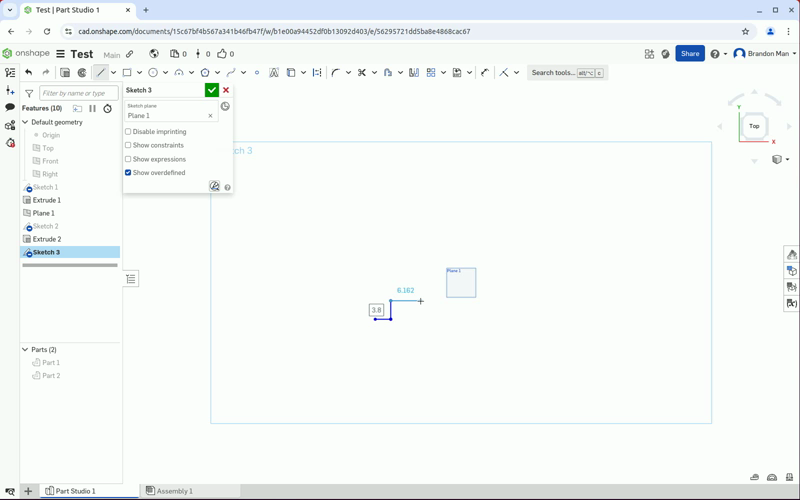
mouse_move(375, 300)
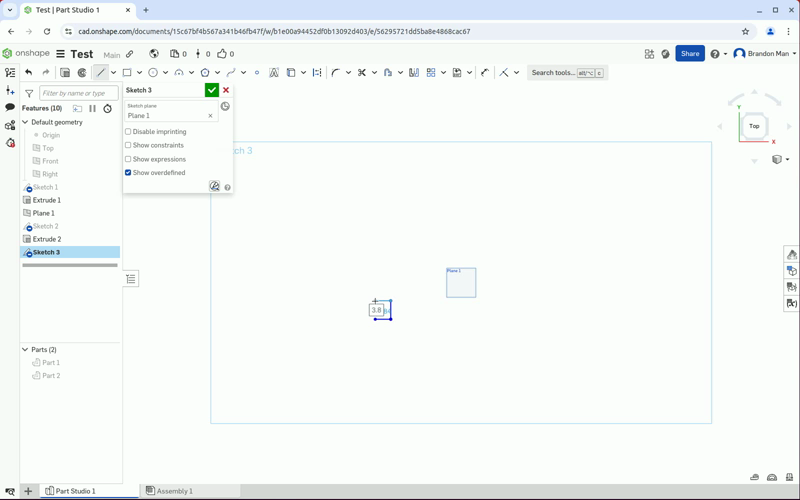
click(375, 300)
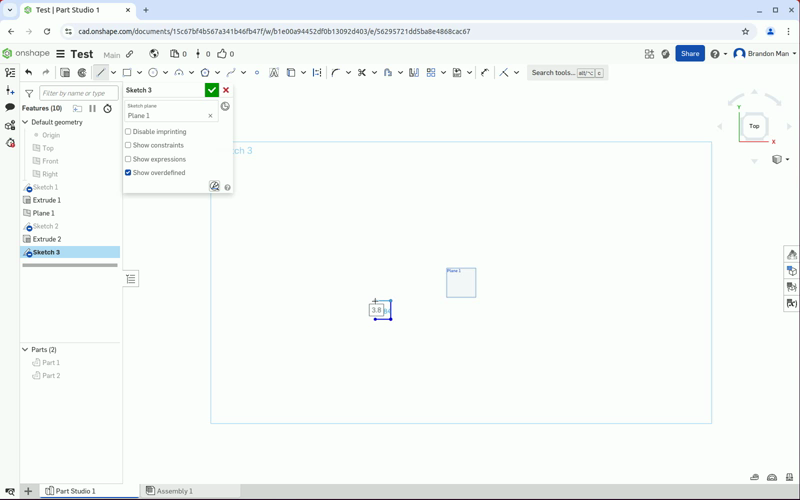
key_up(shift)
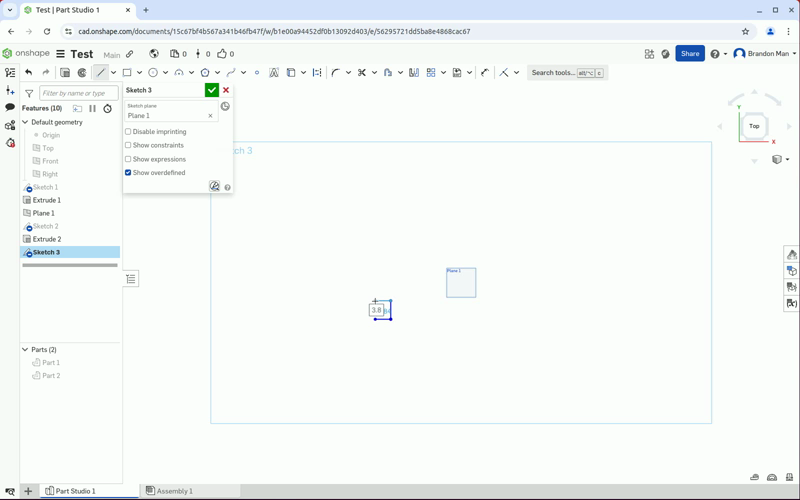
mouse_move(405, 300)
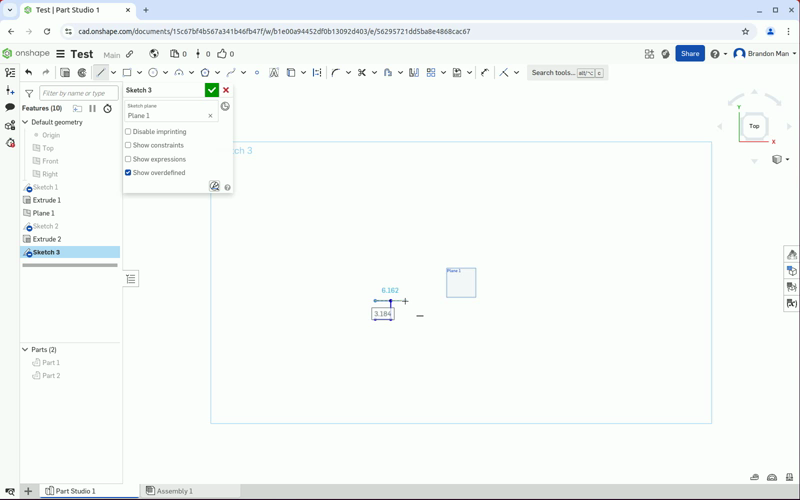
key_down(shift)
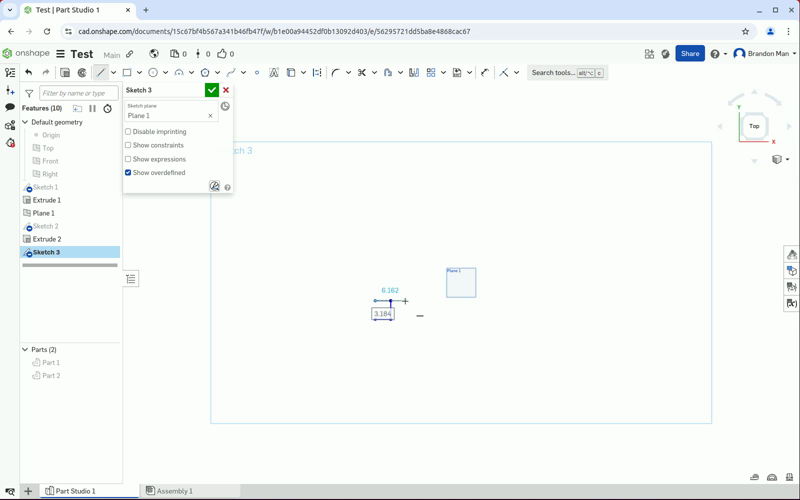
mouse_move(375, 319)
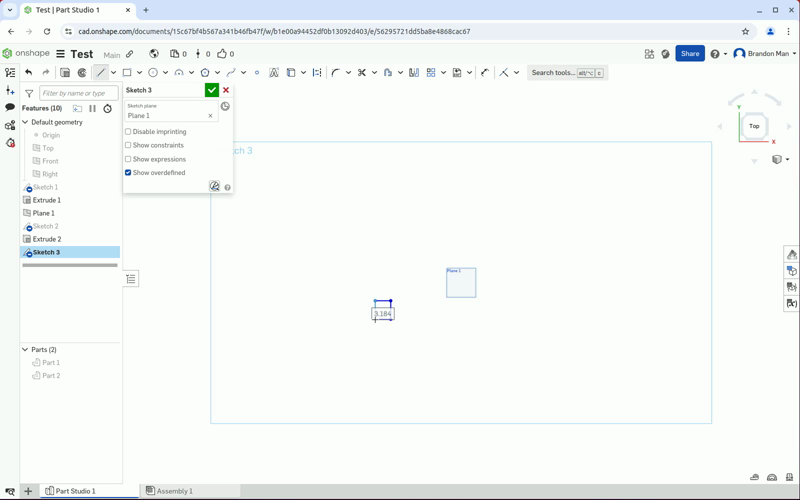
key_up(shift)
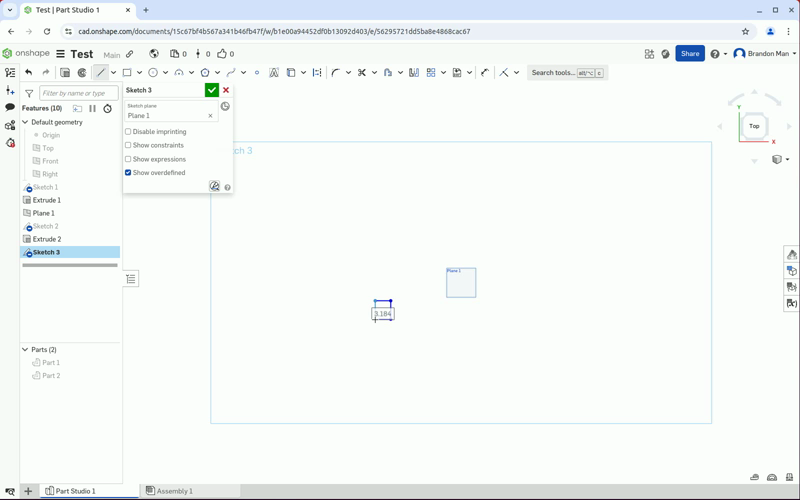
click(375, 319)
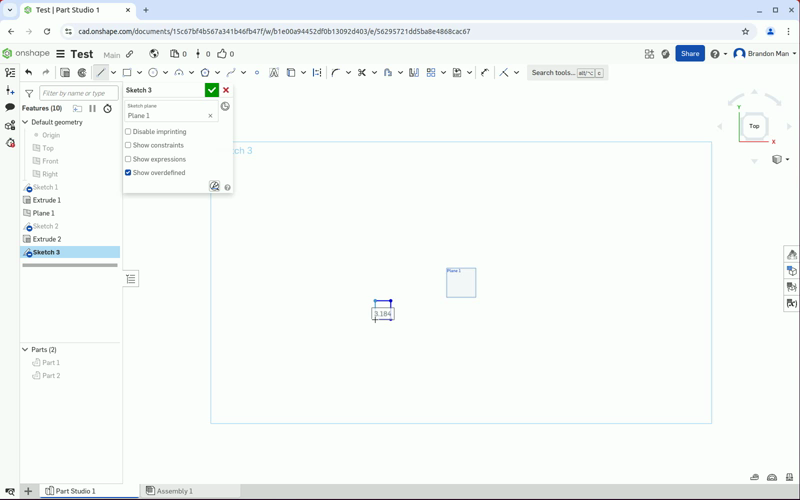
key(esc)
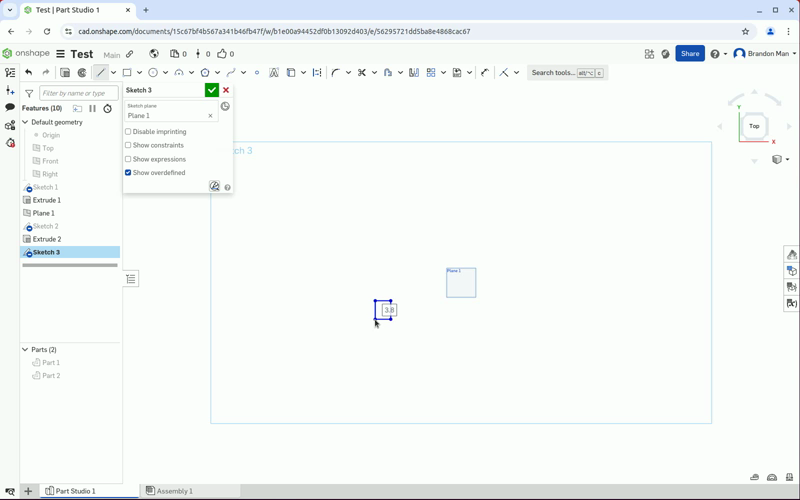
mouse_move(376, 310)
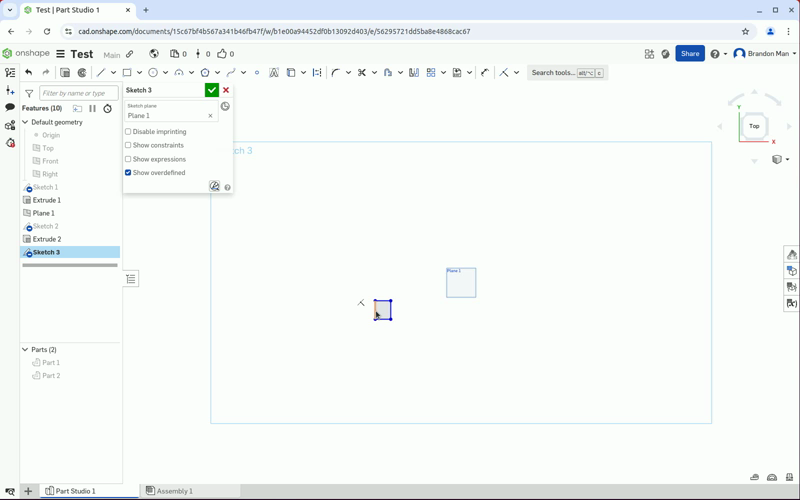
scroll(6)
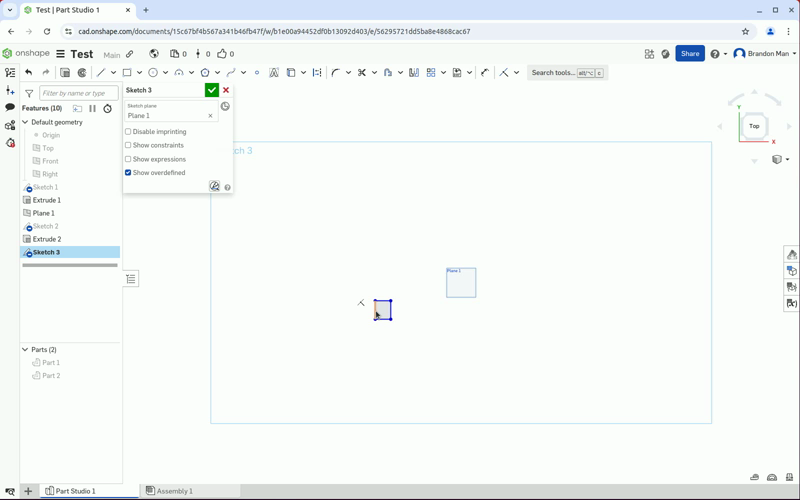
scroll(6)
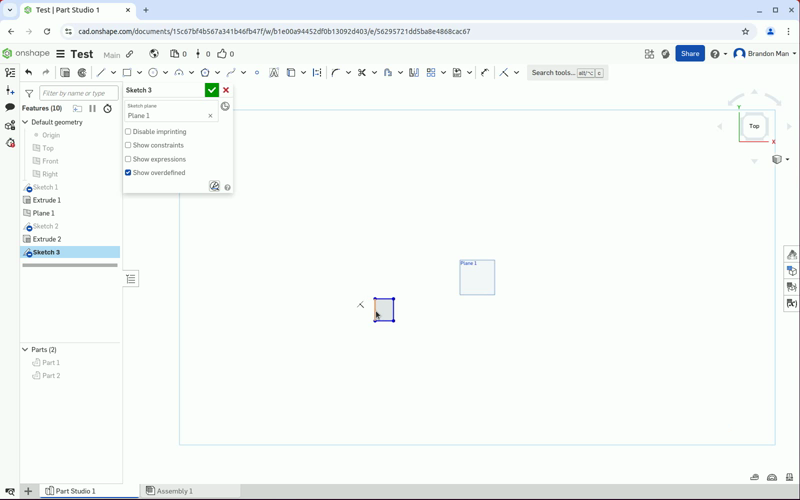
scroll(6)
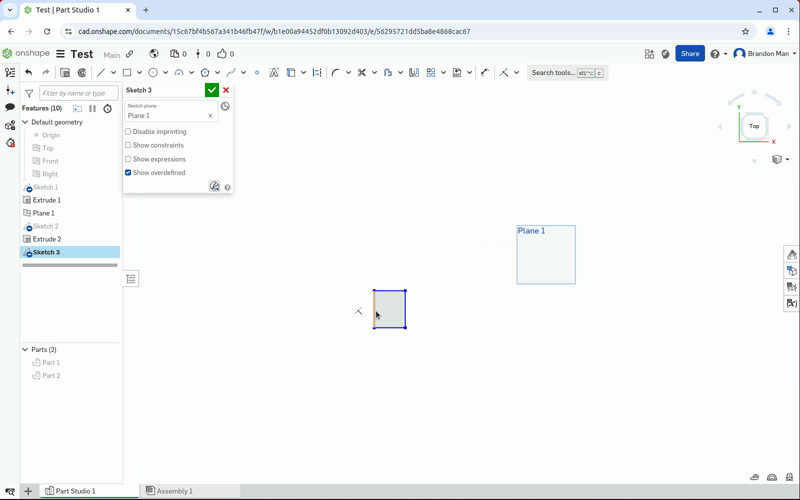
scroll(6)
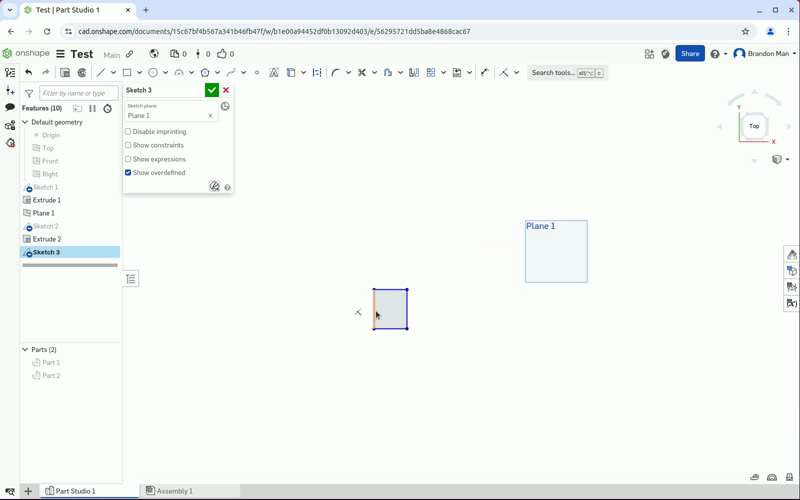
scroll(6)
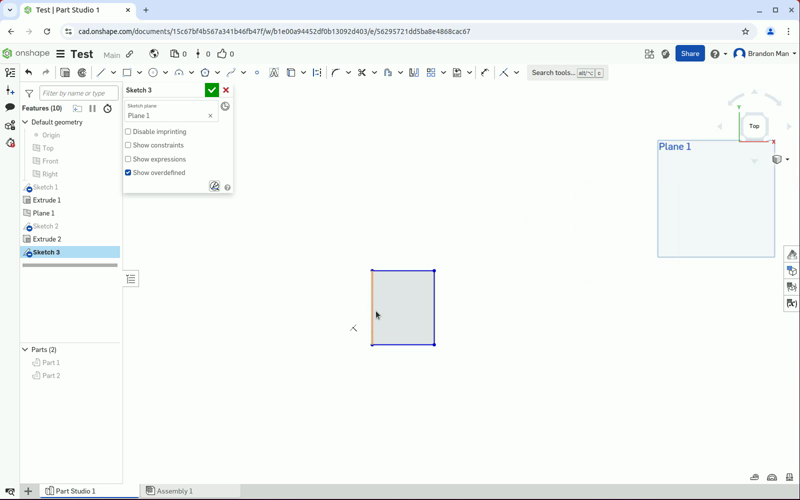
scroll(6)
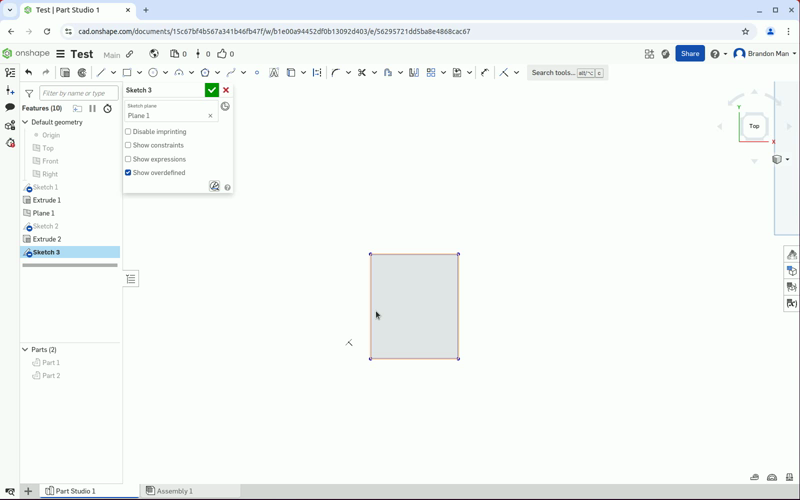
scroll(6)
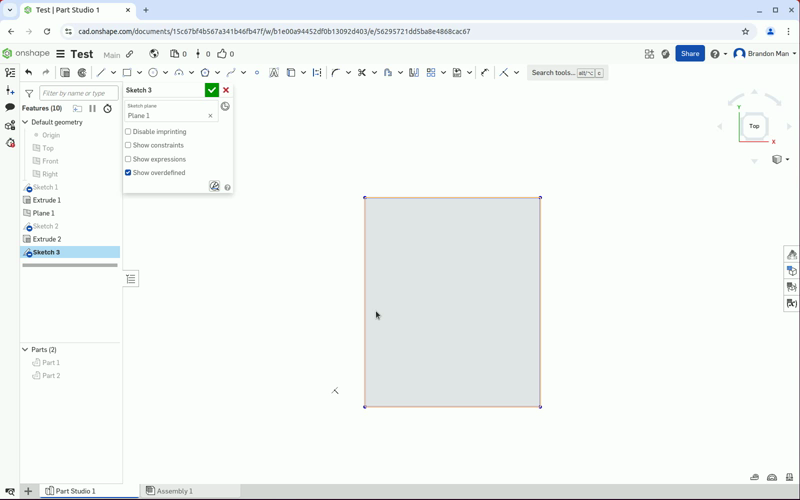
click(376, 310)
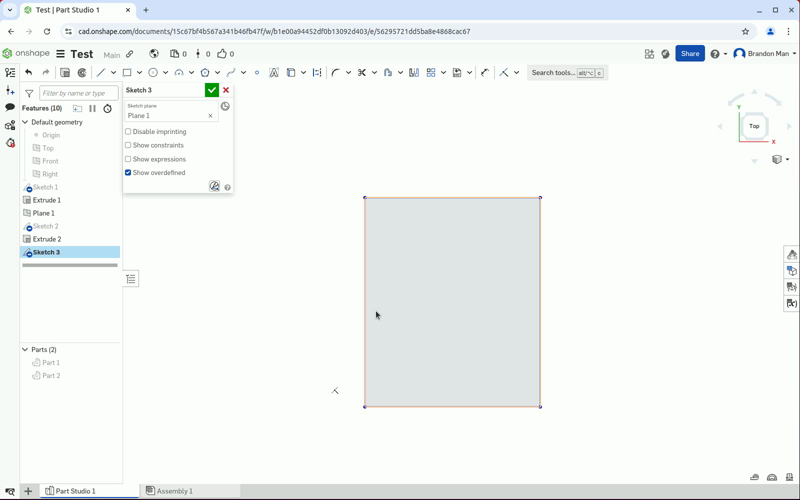
scroll(-6)
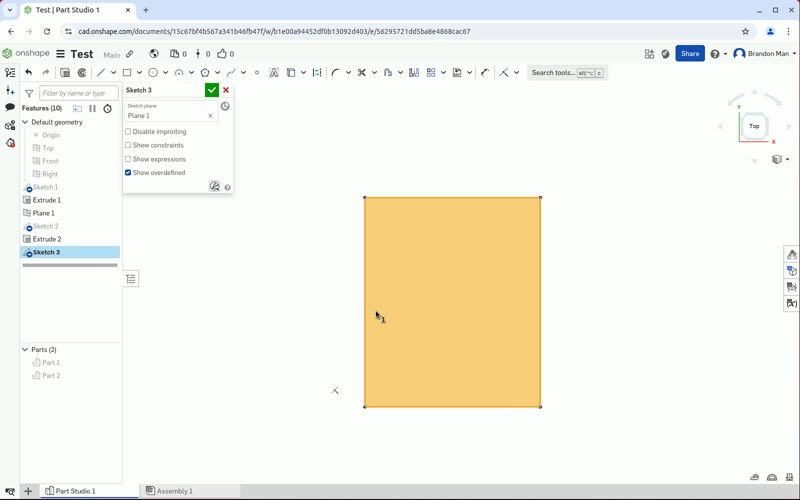
scroll(-6)
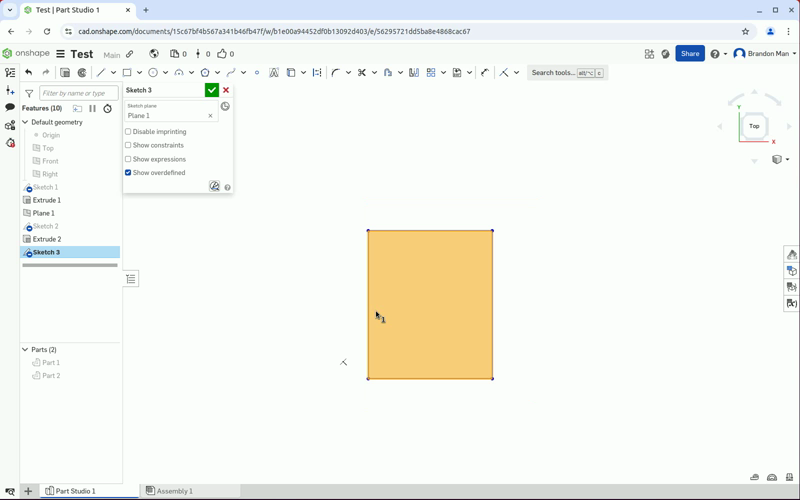
scroll(-6)
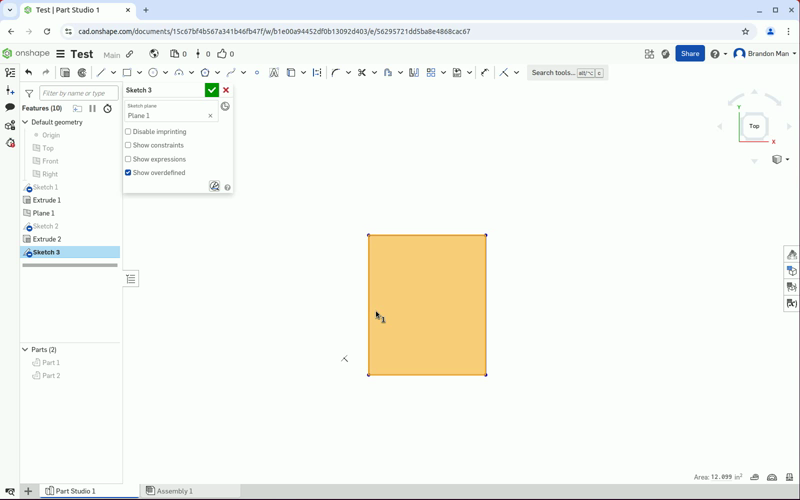
scroll(-6)
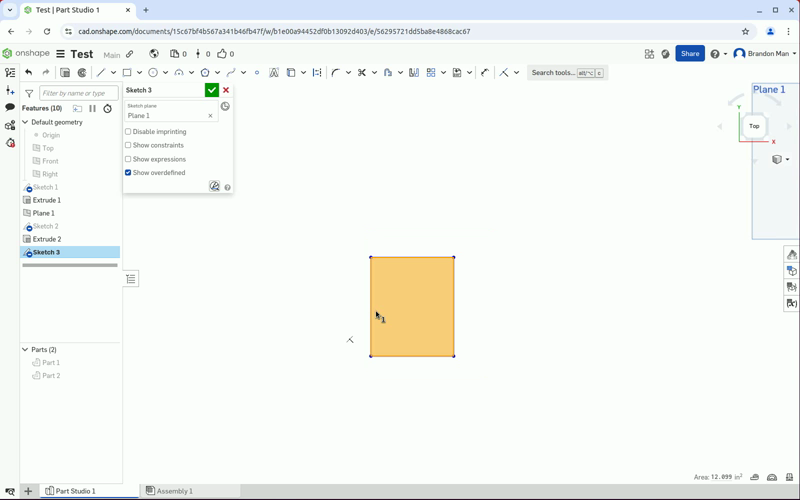
scroll(-6)
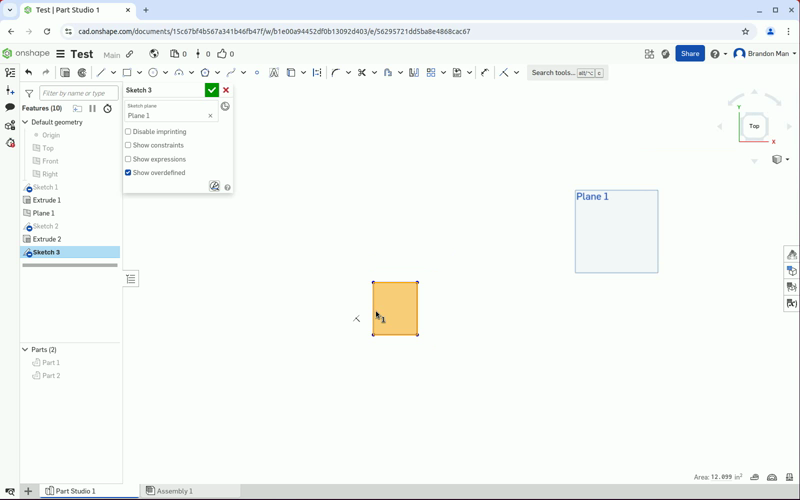
scroll(-6)
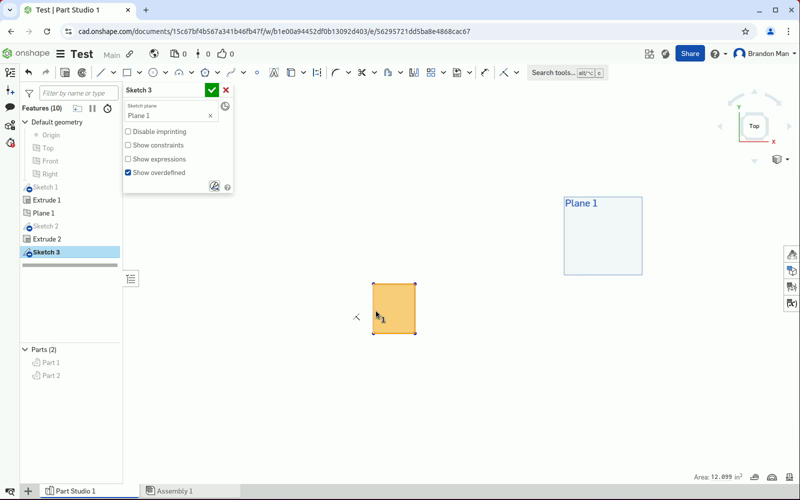
scroll(-6)
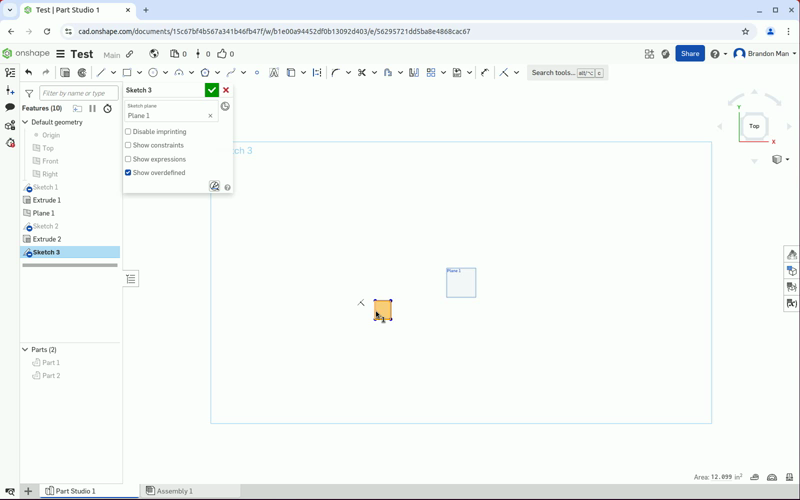
mouse_move(73, 352)
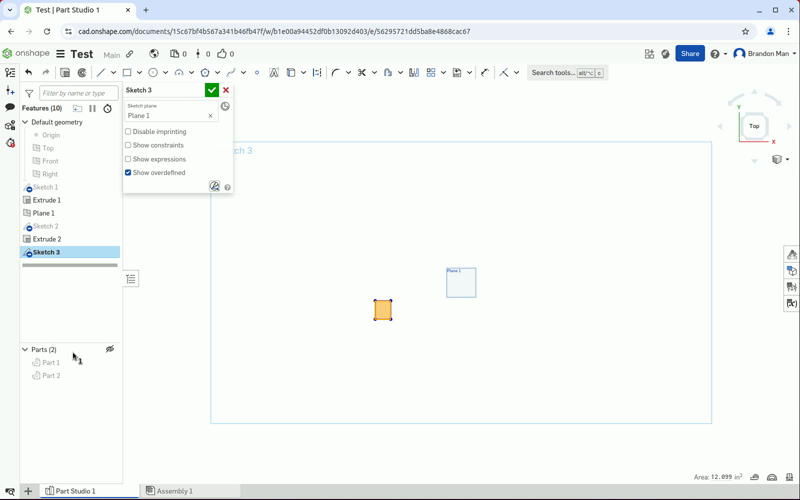
key(shift+y)
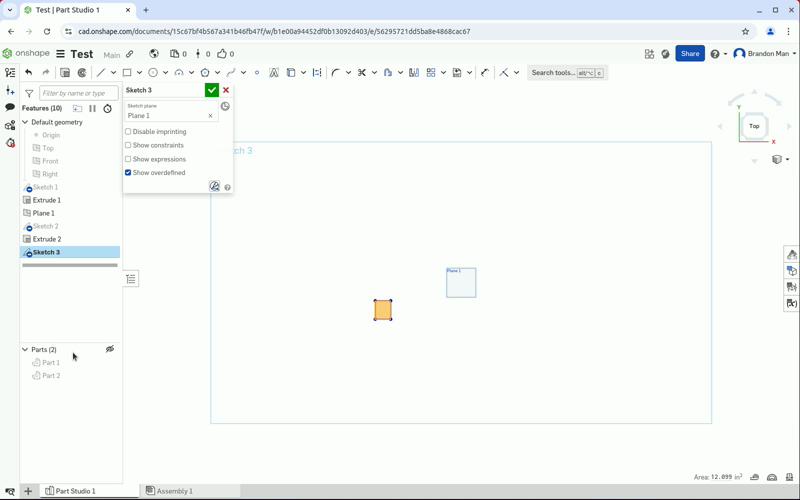
key(shift+e)
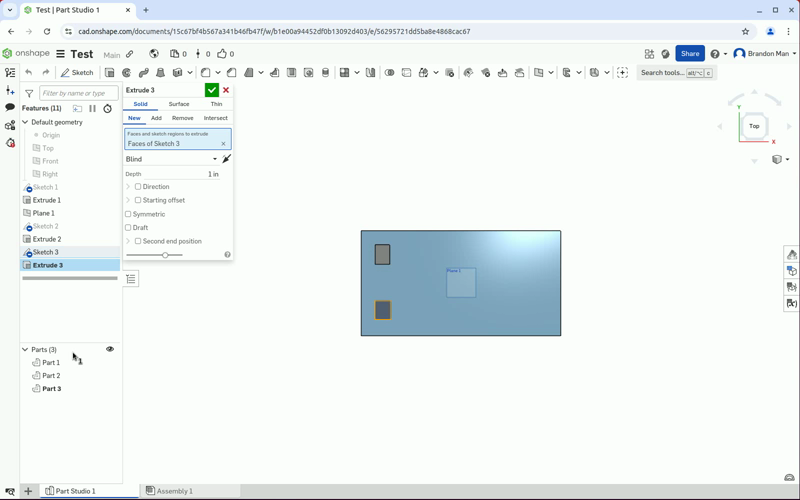
mouse_move(143, 106)
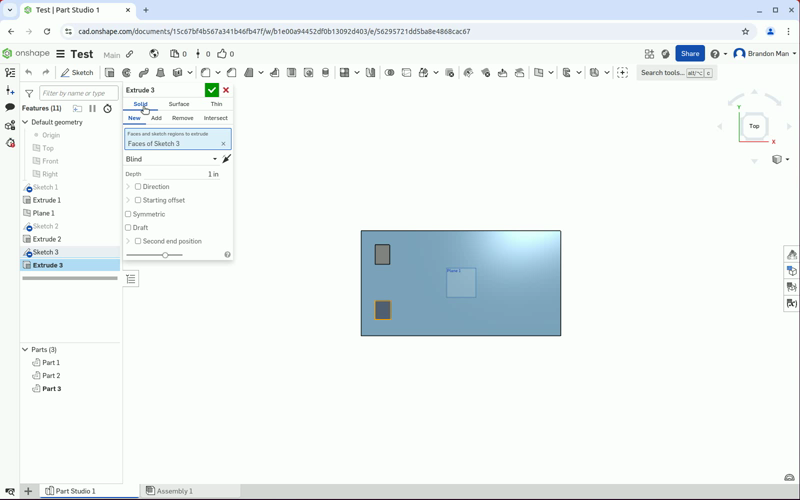
click(143, 106)
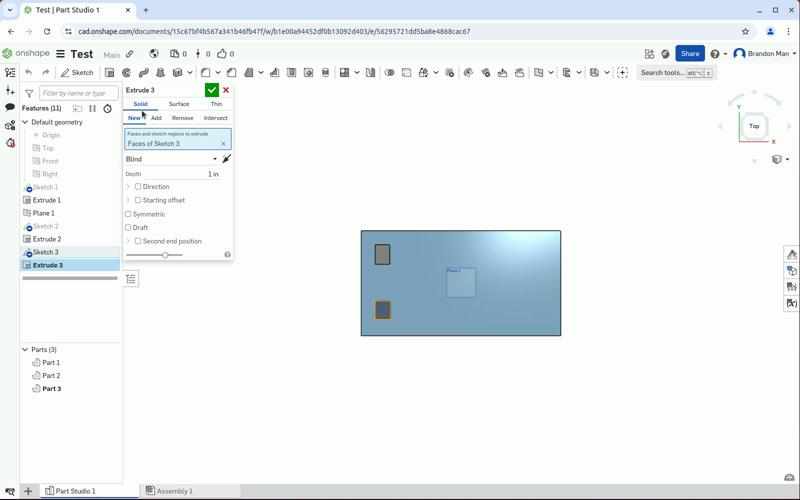
mouse_move(137, 120)
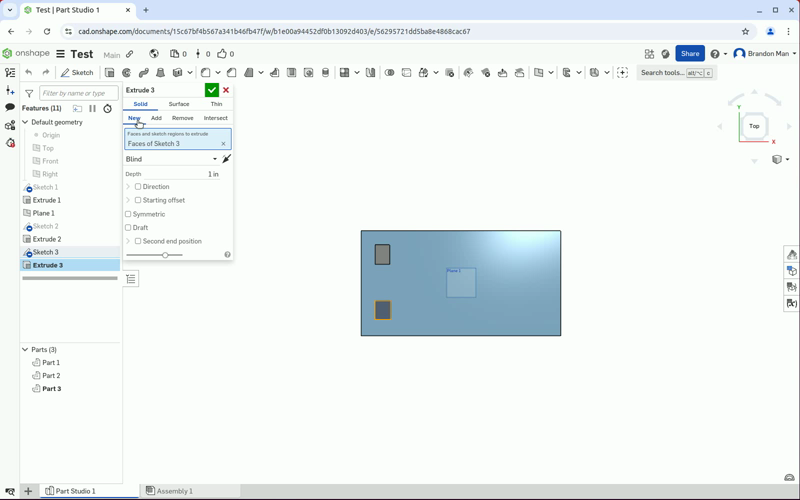
click(137, 120)
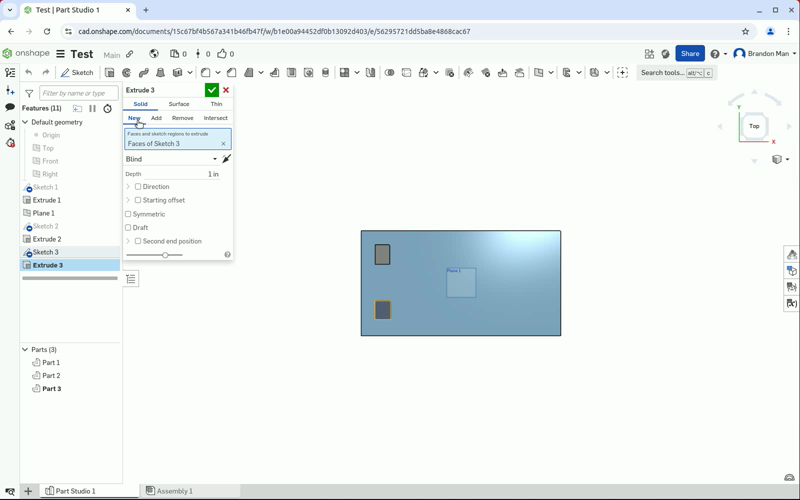
key(tab, 4)
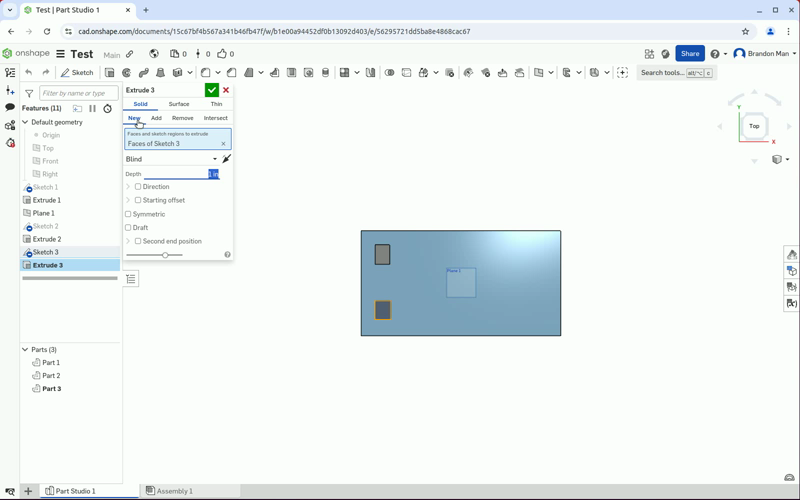
text(1.926)
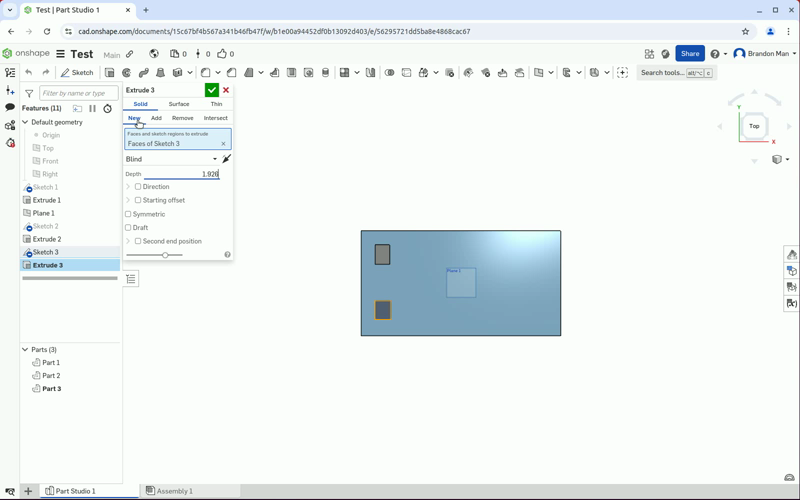
key(enter)
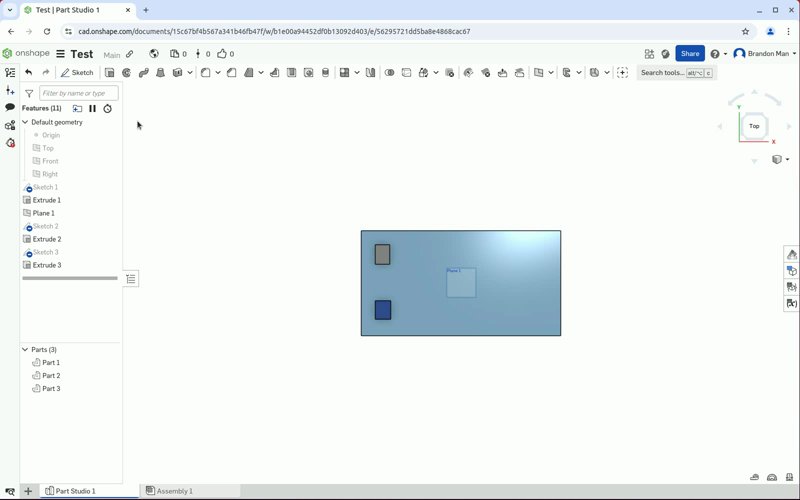
key(shift+h)
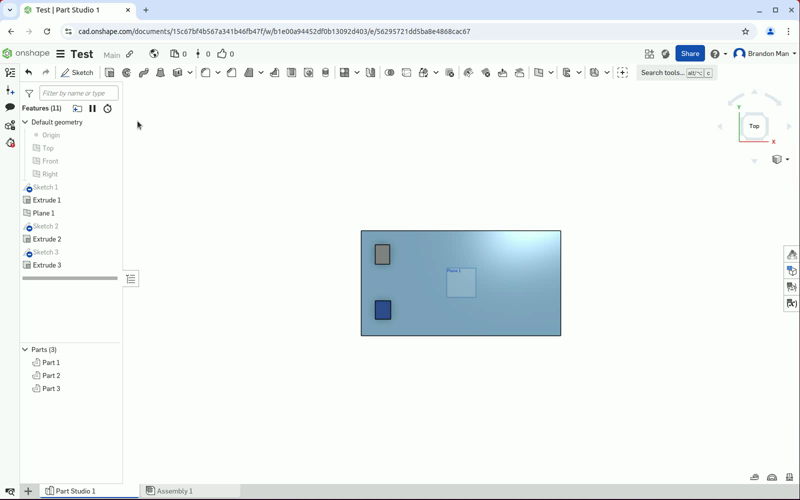
key(shift+h)
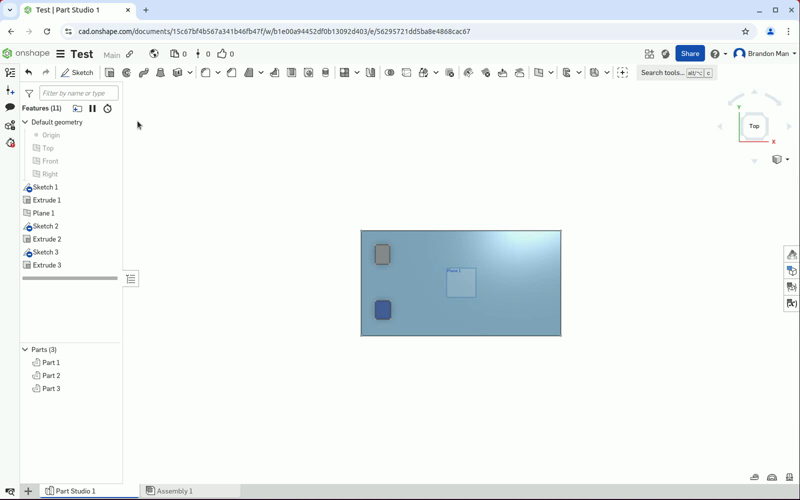
key(shift+7)
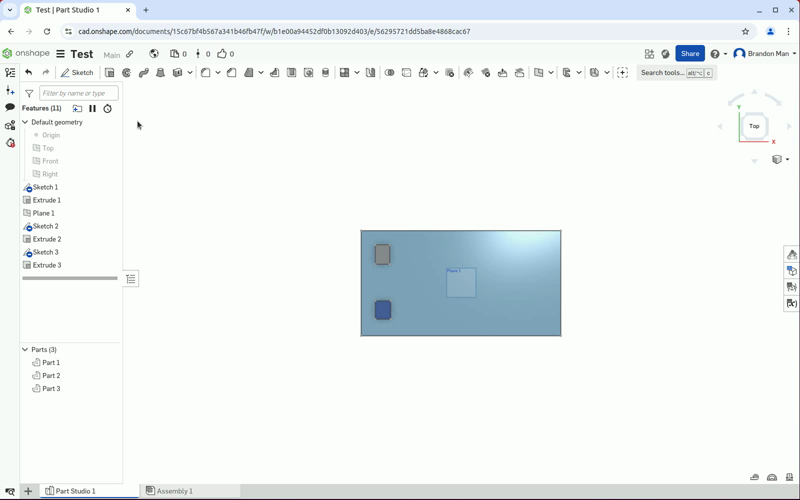
key(up, 3)
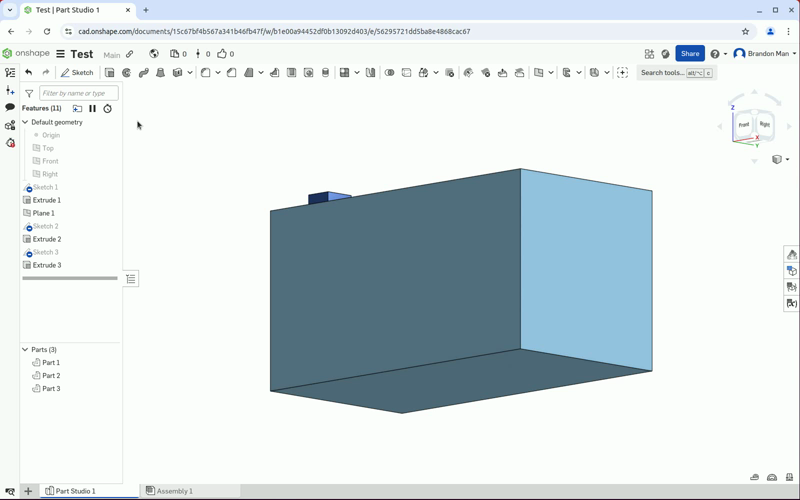
key(left, 3)
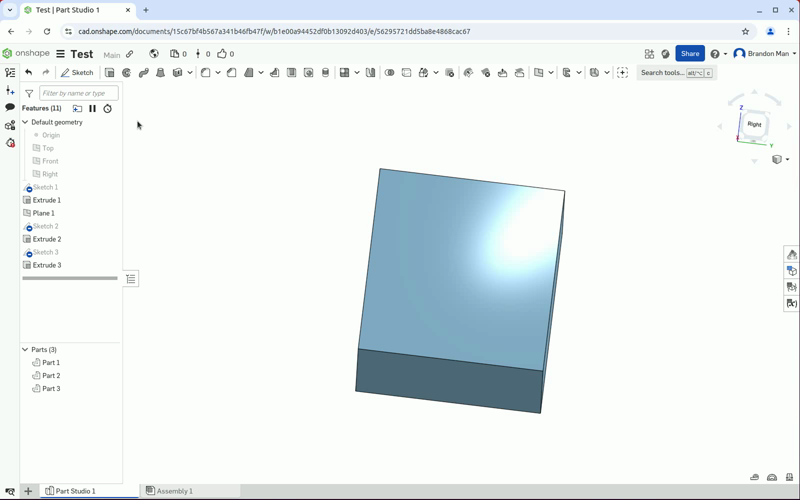
key(right, 3)
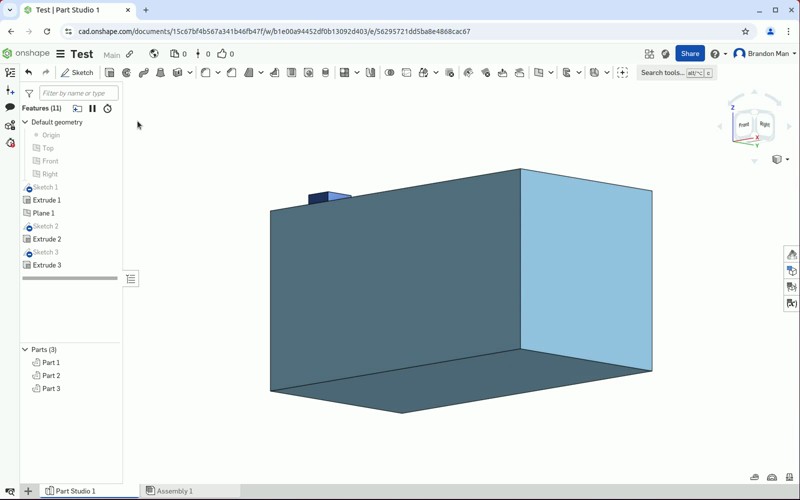
key(down, 3)
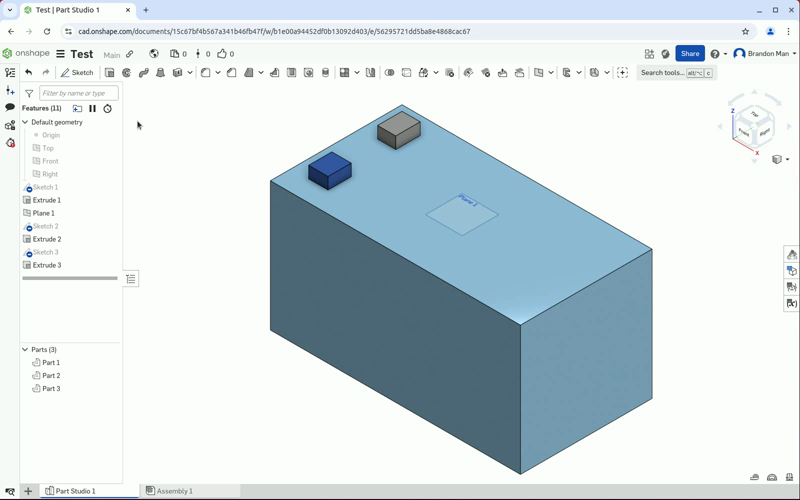
mouse_move(73, 189)
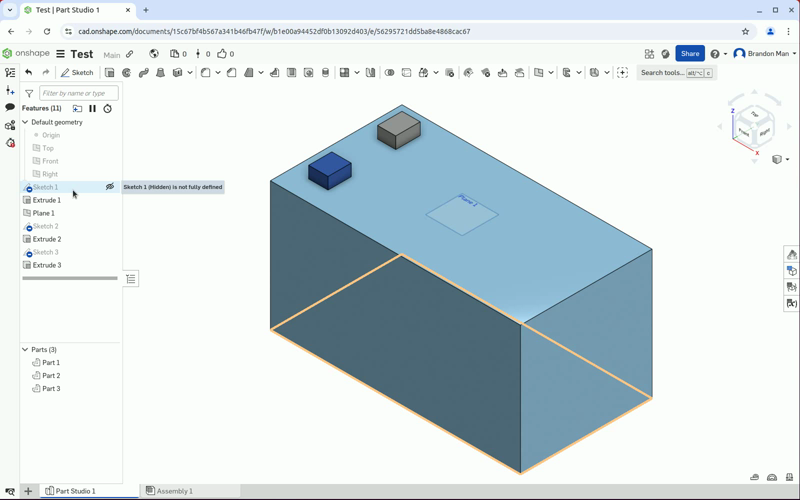
click(73, 189)